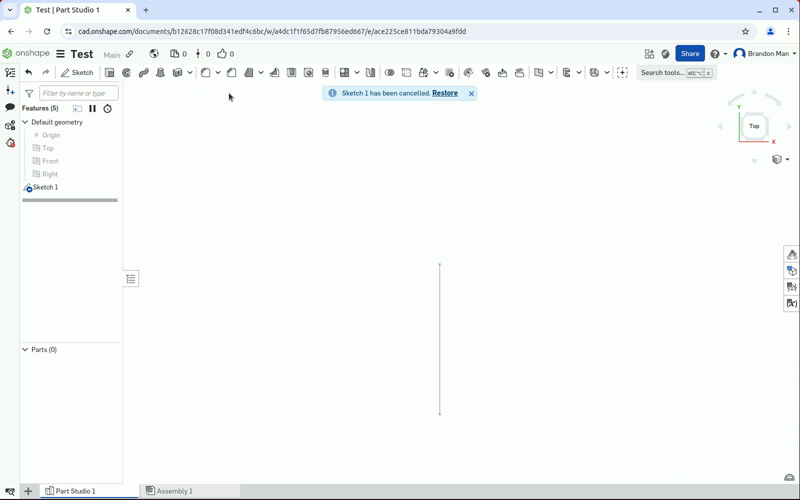
key(shift+h)
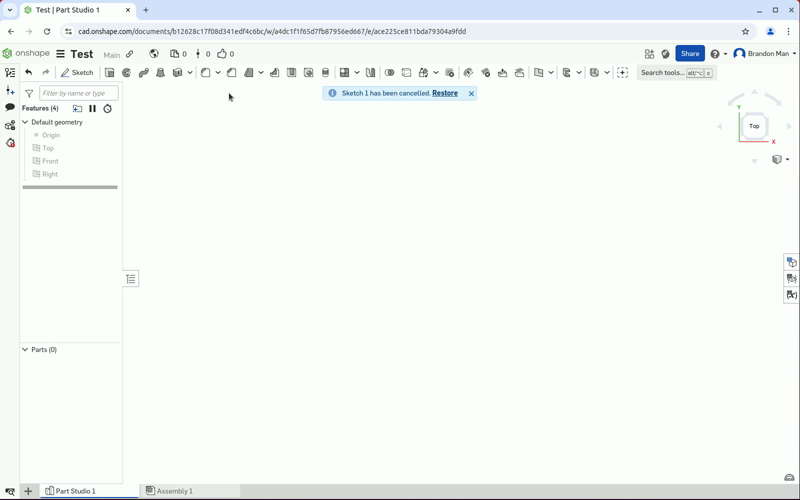
mouse_move(73, 352)
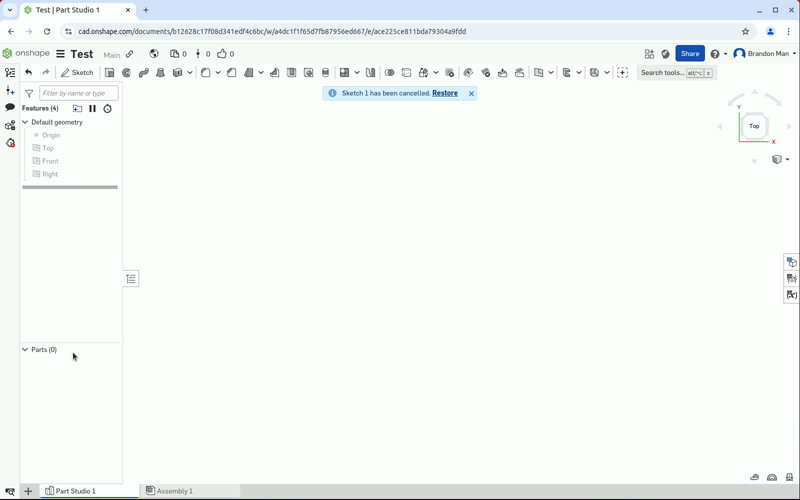
key(y)
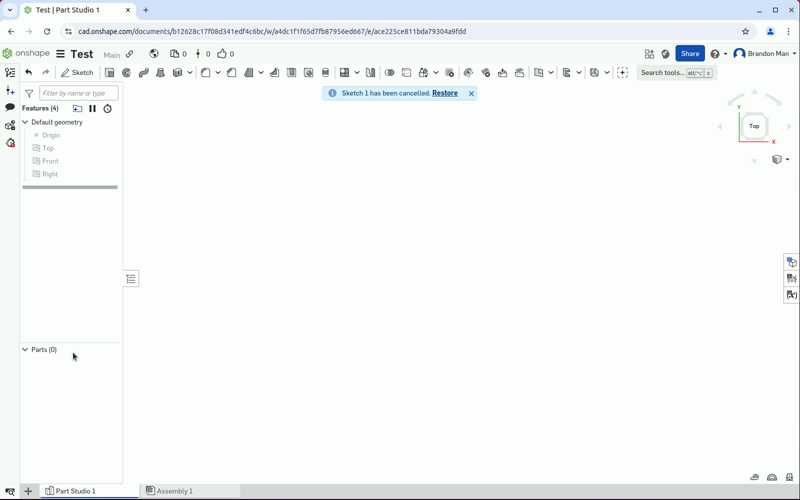
key(shift+p)
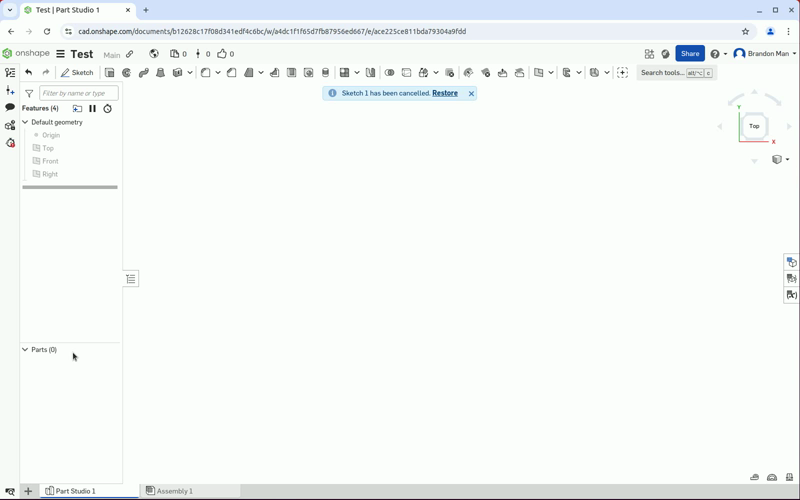
key(space)
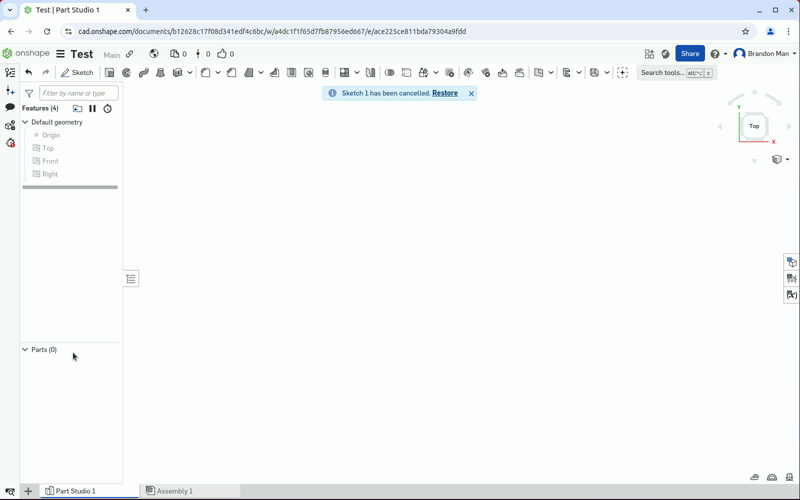
key_down(shift)
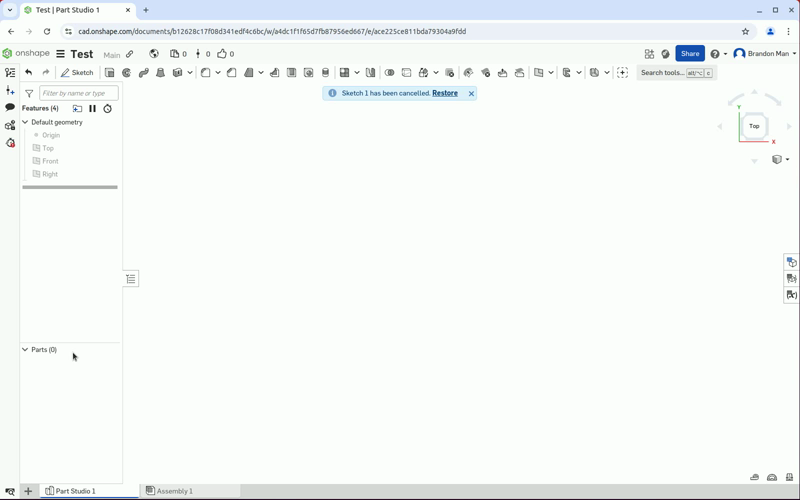
key(up)
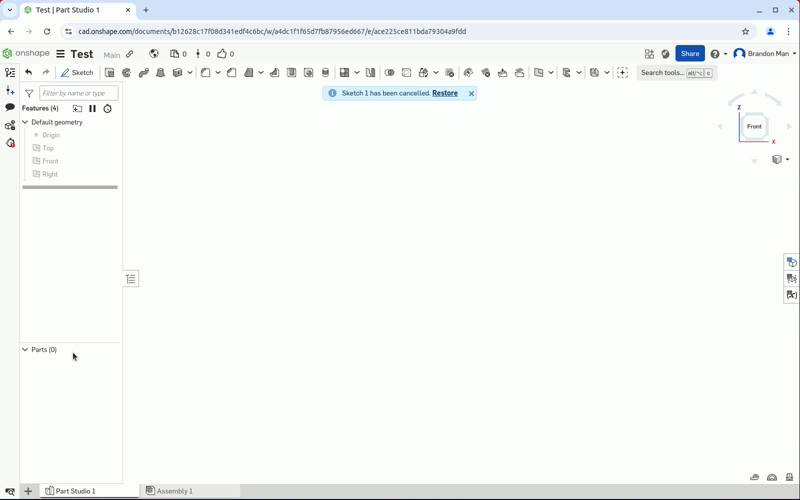
key_up(shift)
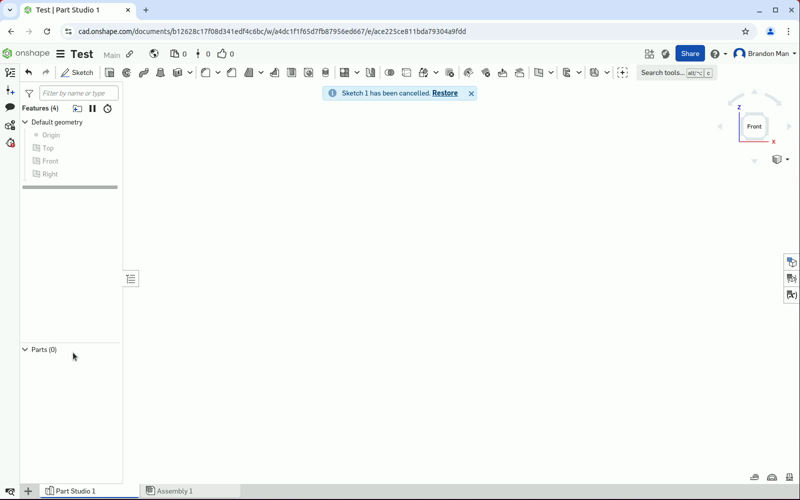
mouse_move(73, 352)
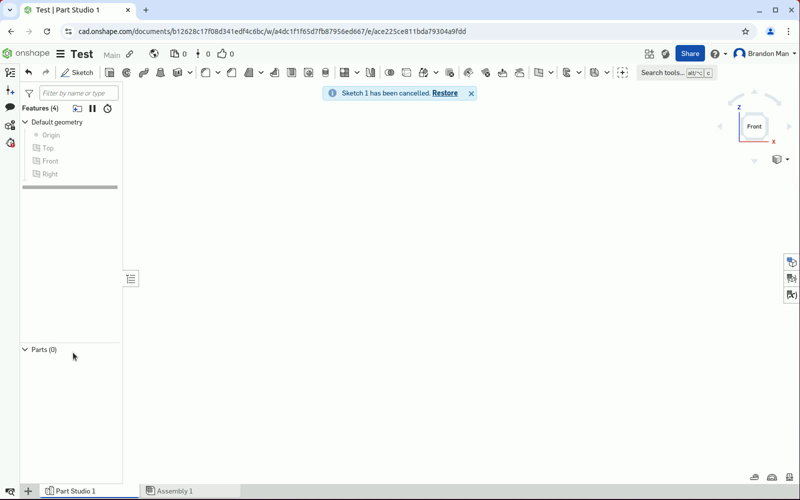
key(shift+y)
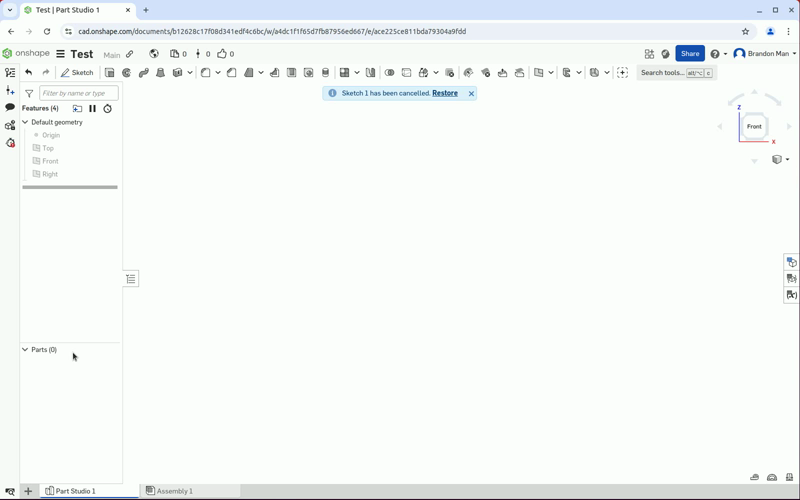
key(shift+s)
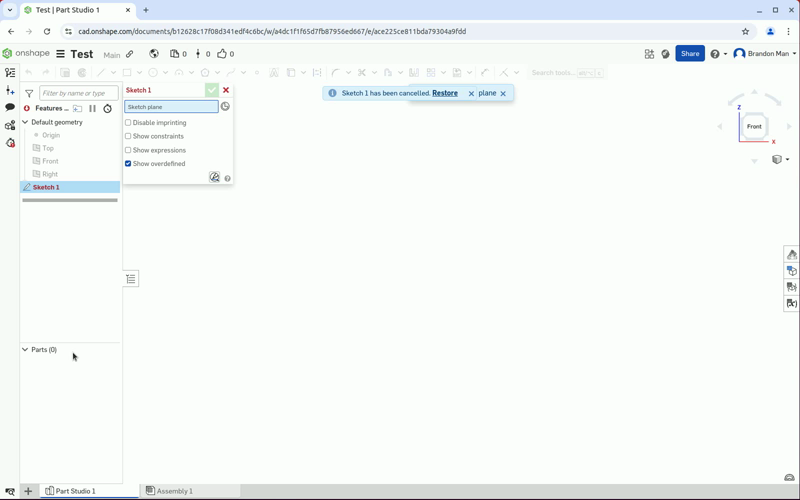
mouse_move(73, 163)
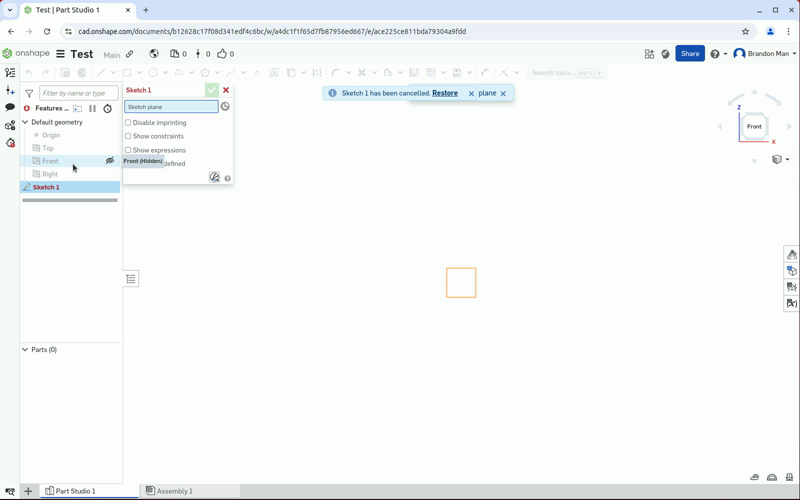
click(73, 163)
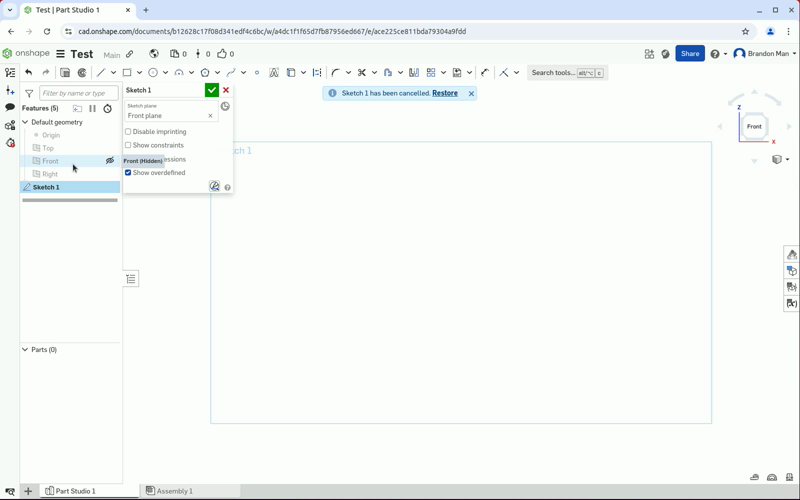
mouse_move(73, 352)
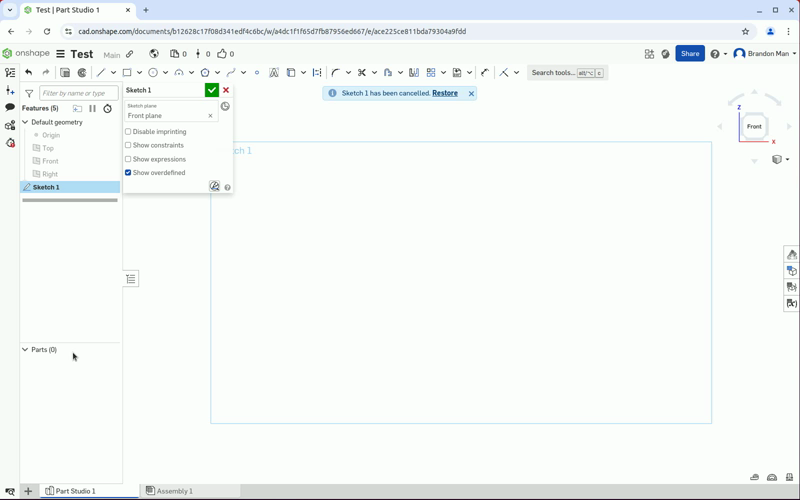
key(y)
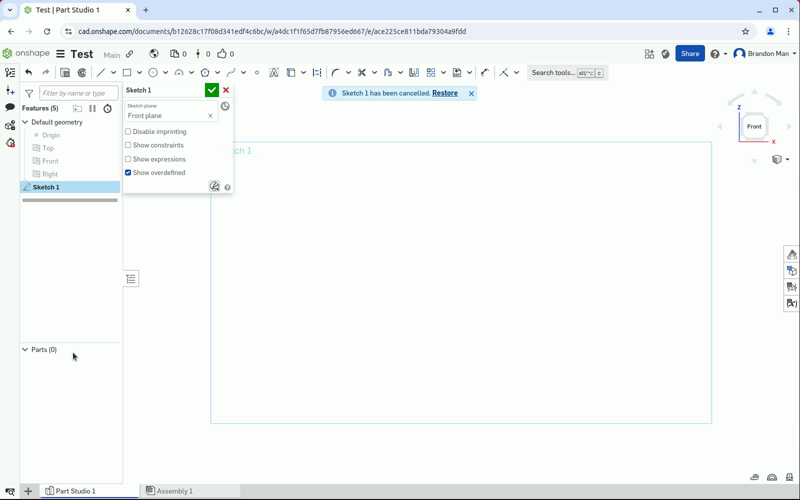
key(c)
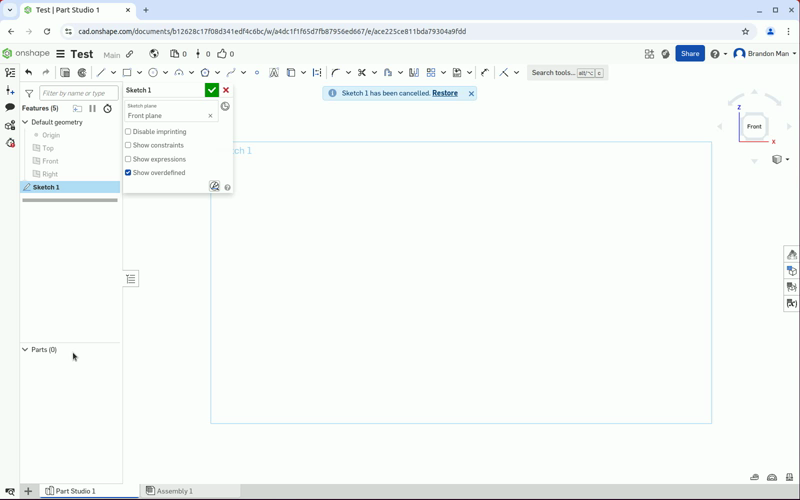
key_down(shift)
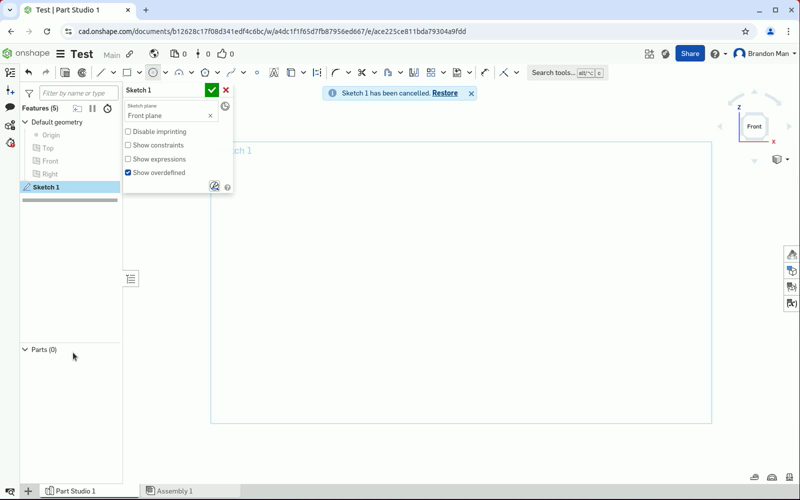
mouse_move(461, 282)
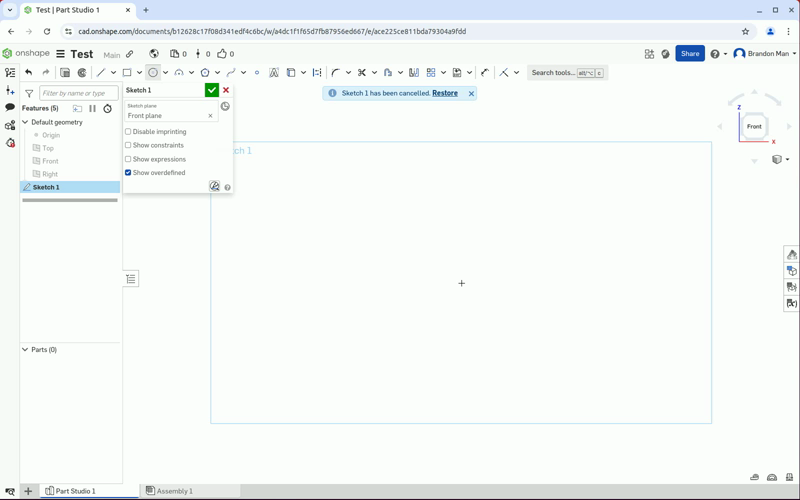
click(461, 282)
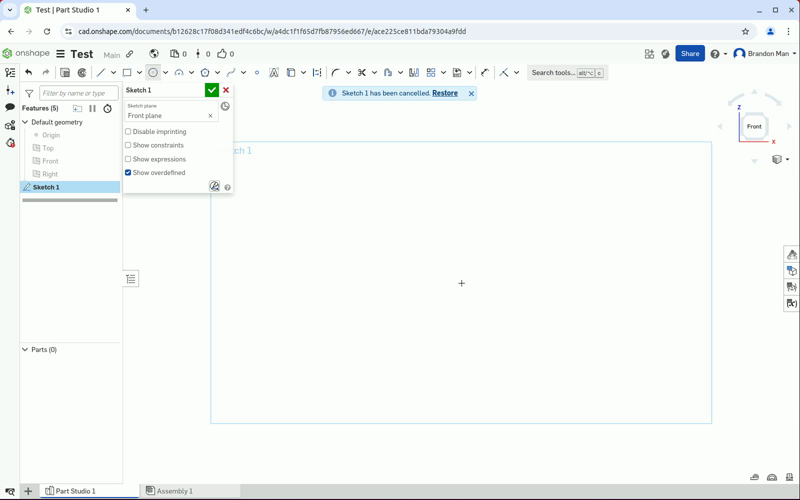
key_up(shift)
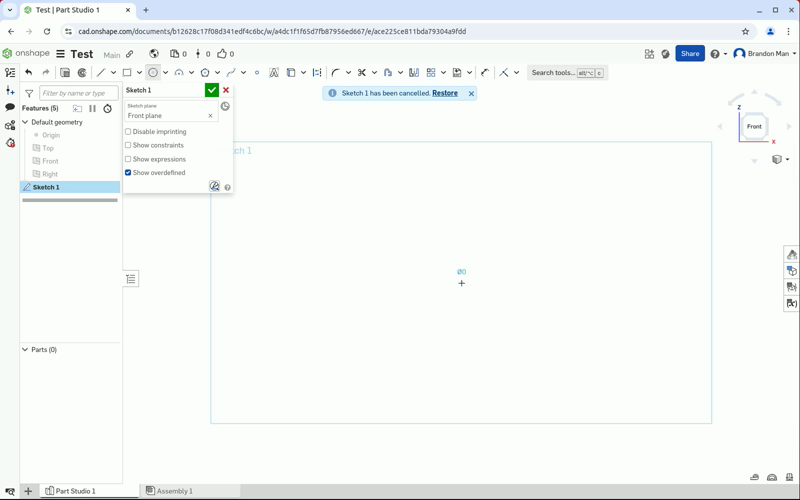
mouse_move(479, 282)
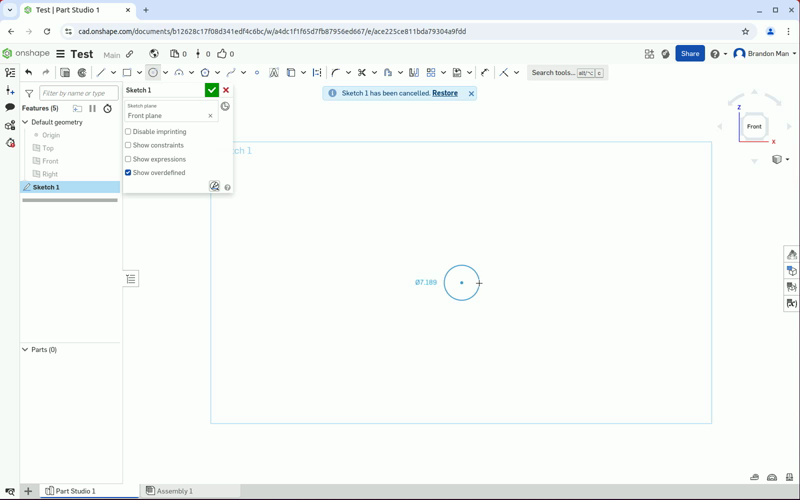
click(479, 282)
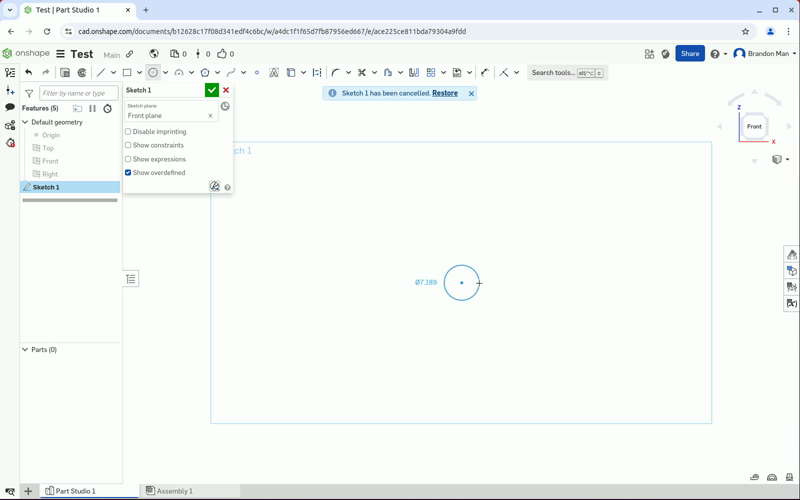
key(esc)
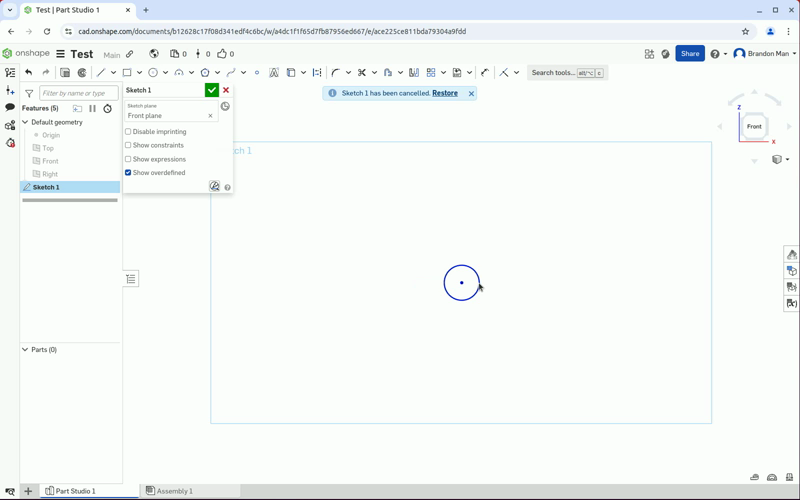
mouse_move(461, 284)
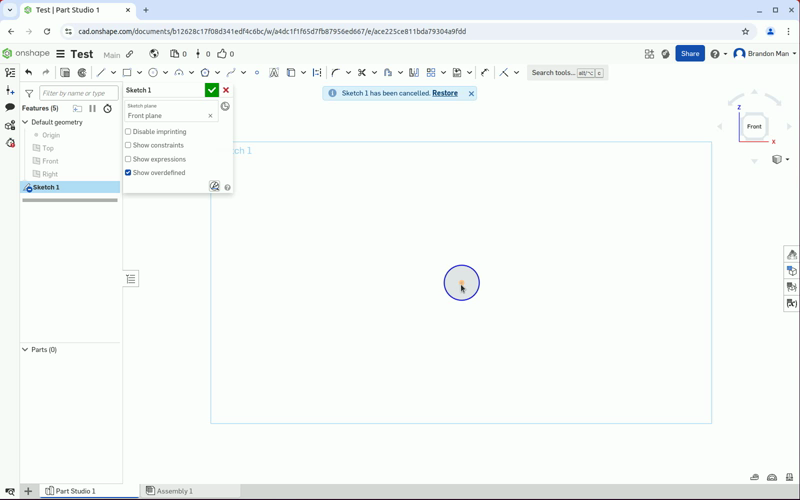
scroll(6)
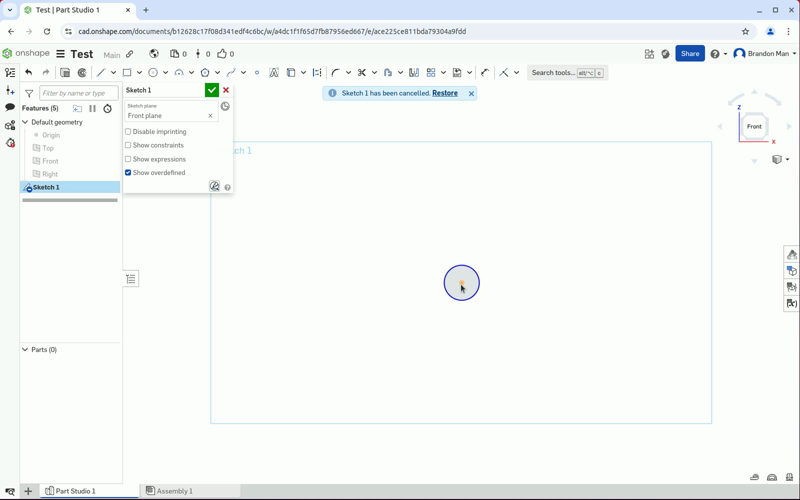
scroll(6)
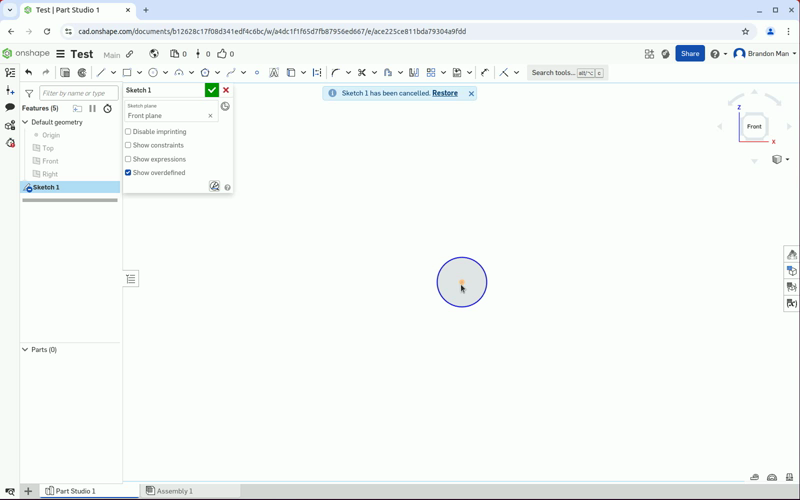
scroll(6)
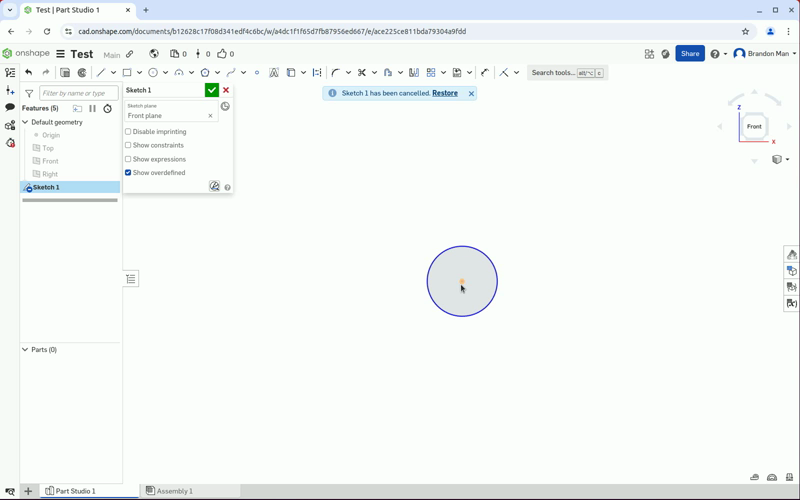
scroll(6)
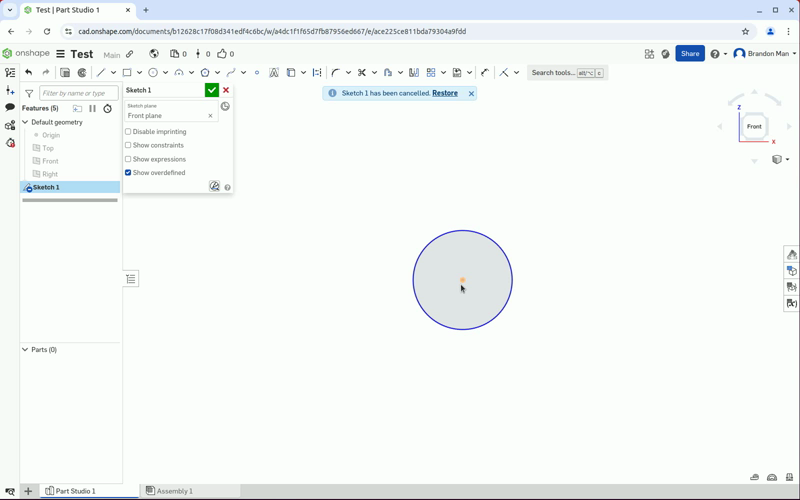
scroll(6)
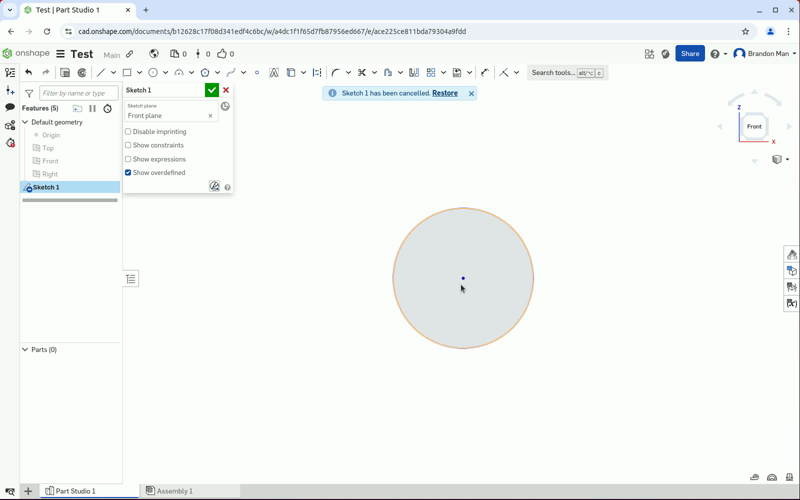
scroll(6)
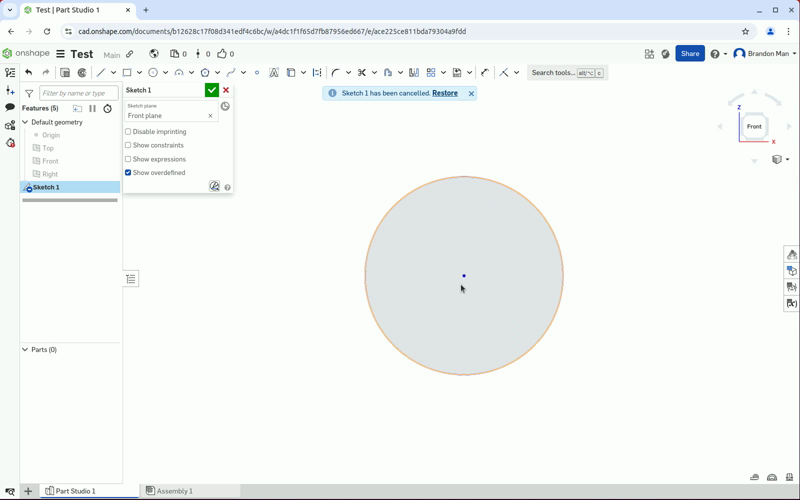
scroll(6)
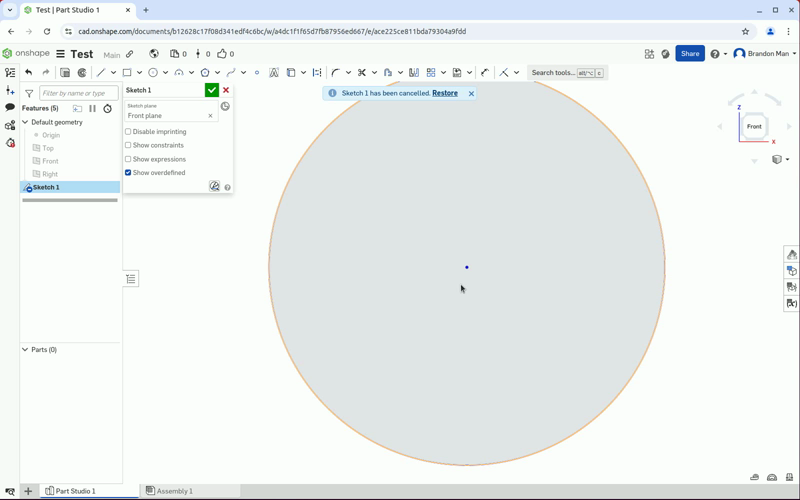
click(461, 284)
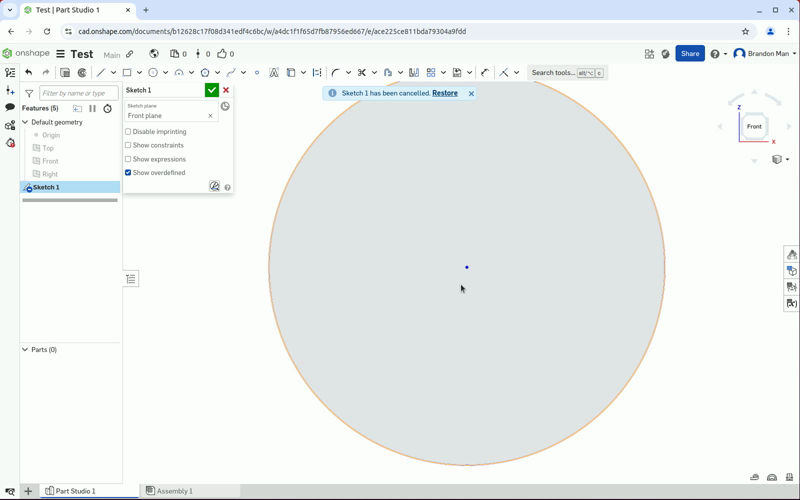
scroll(-6)
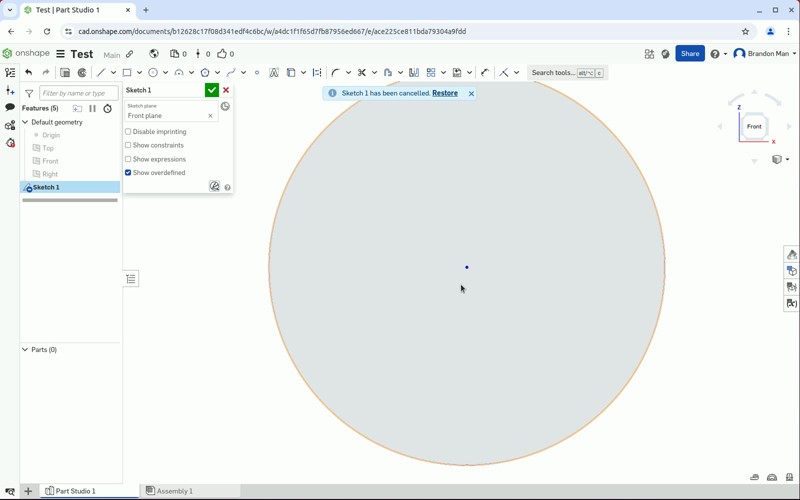
scroll(-6)
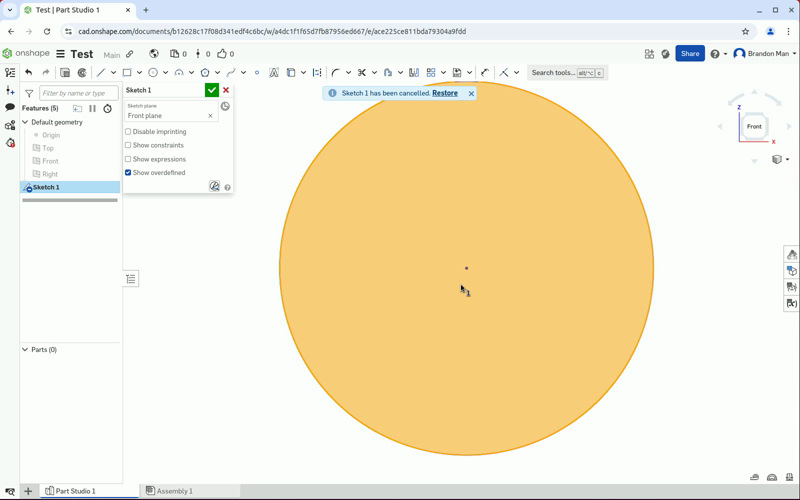
scroll(-6)
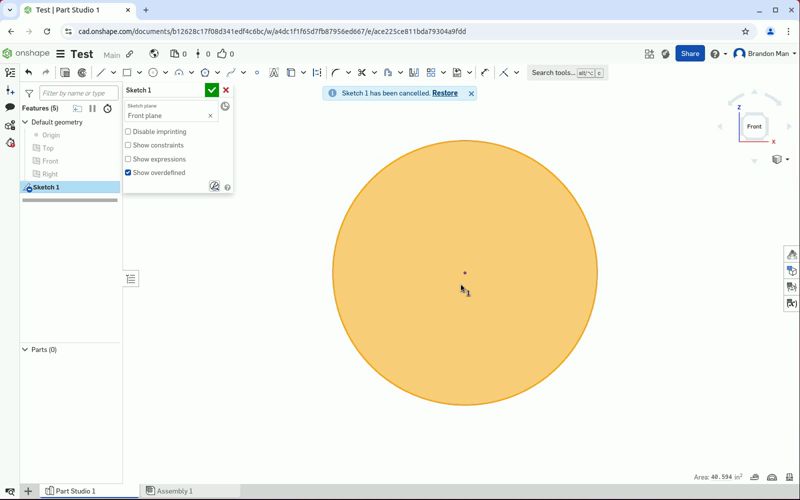
scroll(-6)
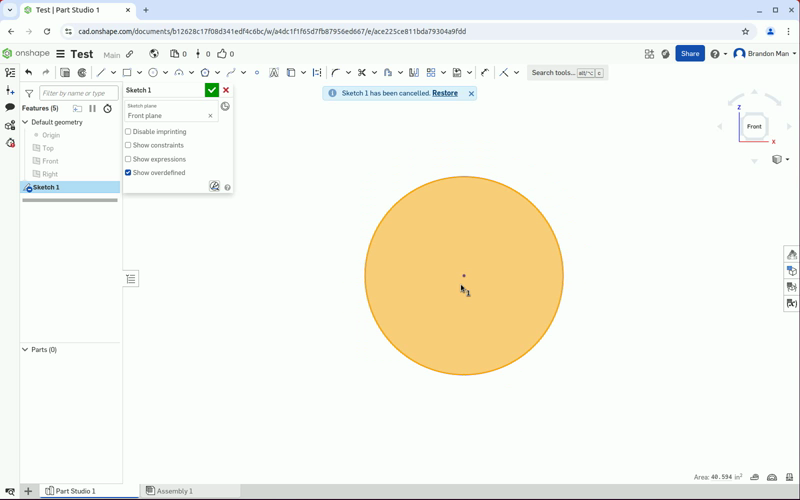
scroll(-6)
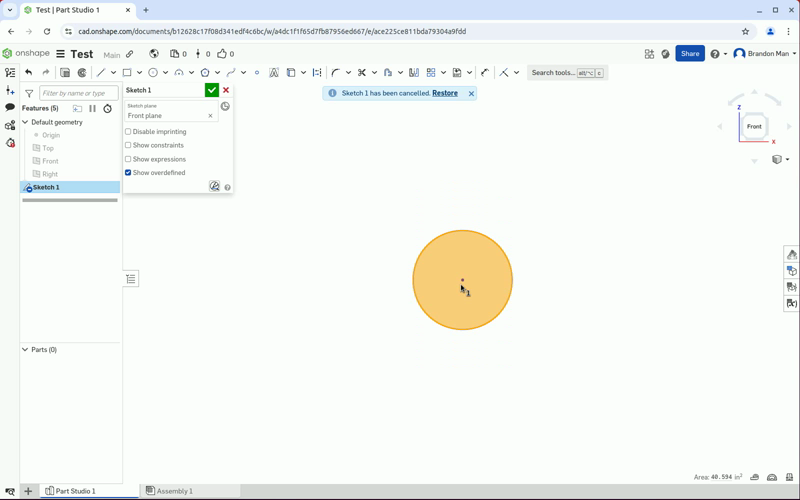
scroll(-6)
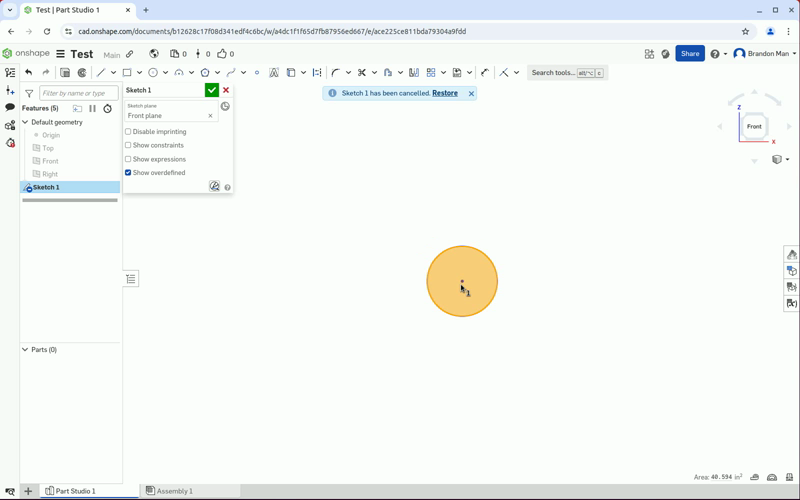
scroll(-6)
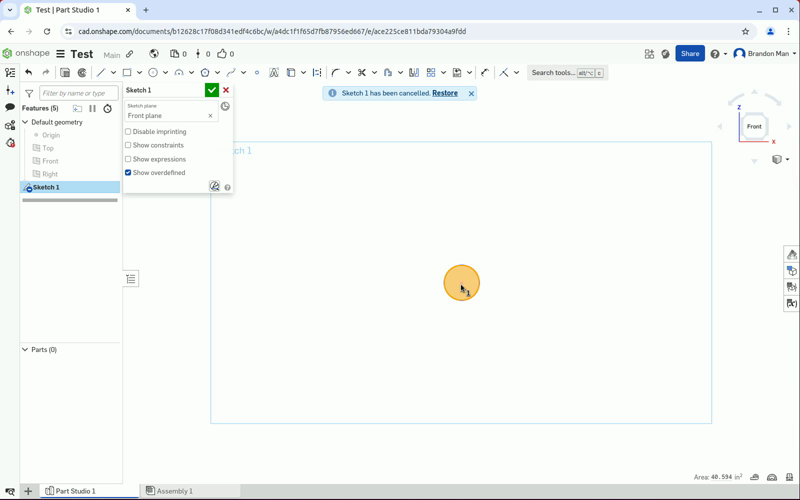
mouse_move(73, 352)
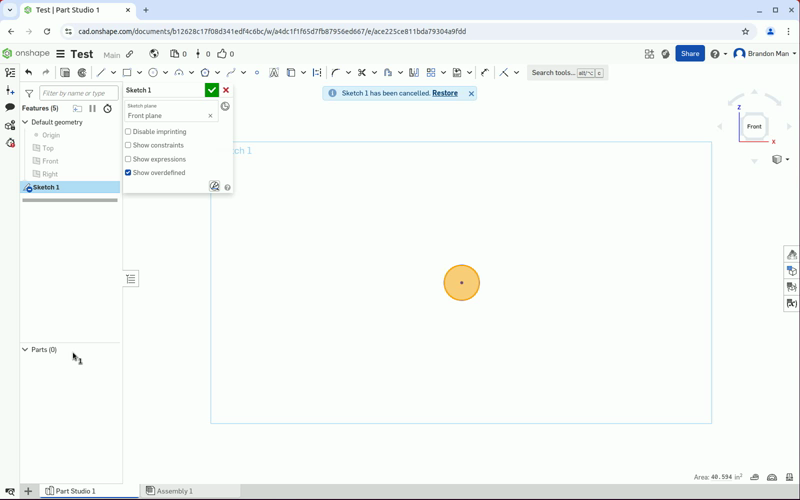
key(shift+y)
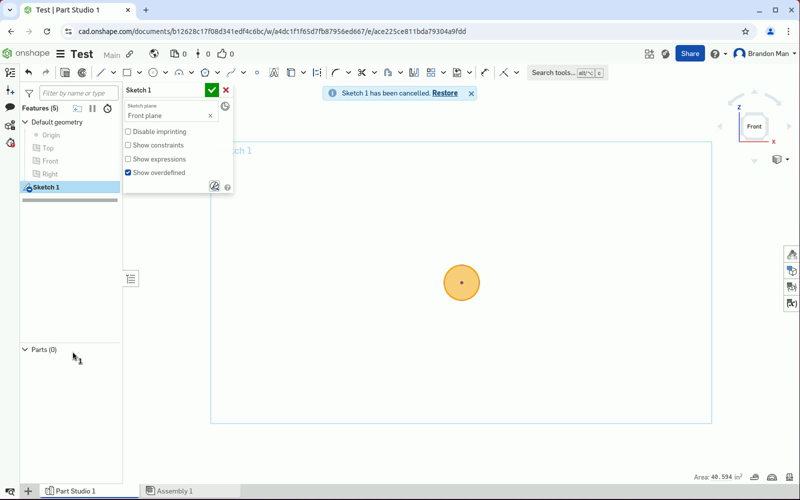
key(shift+e)
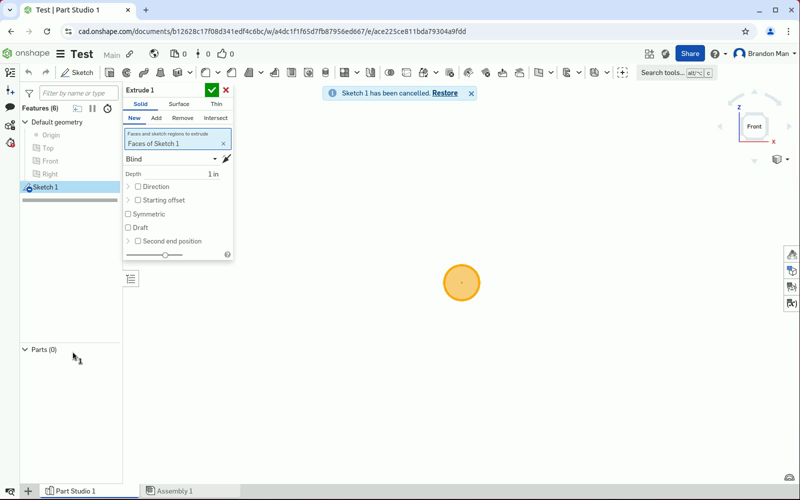
mouse_move(143, 106)
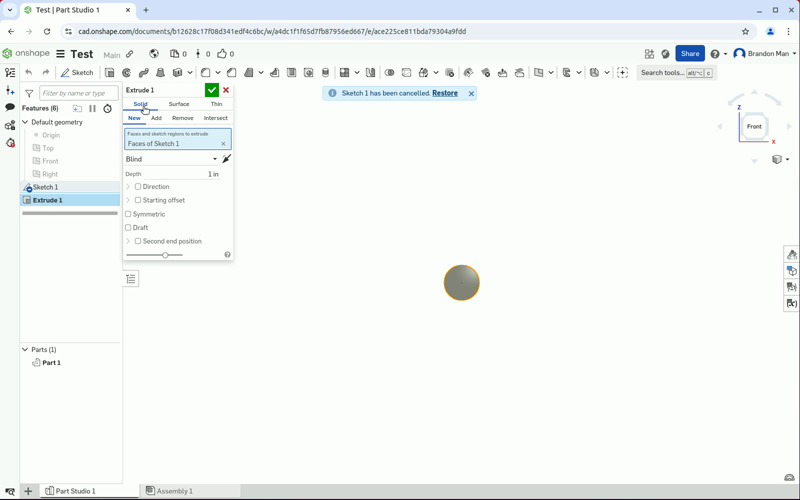
click(143, 106)
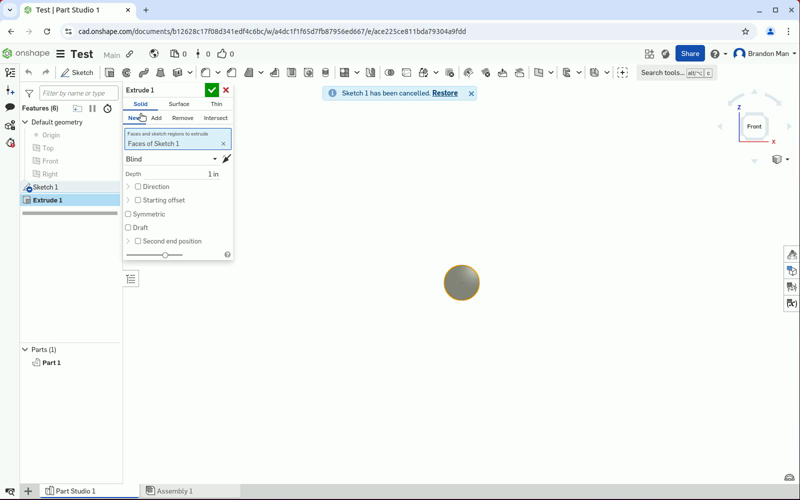
mouse_move(137, 120)
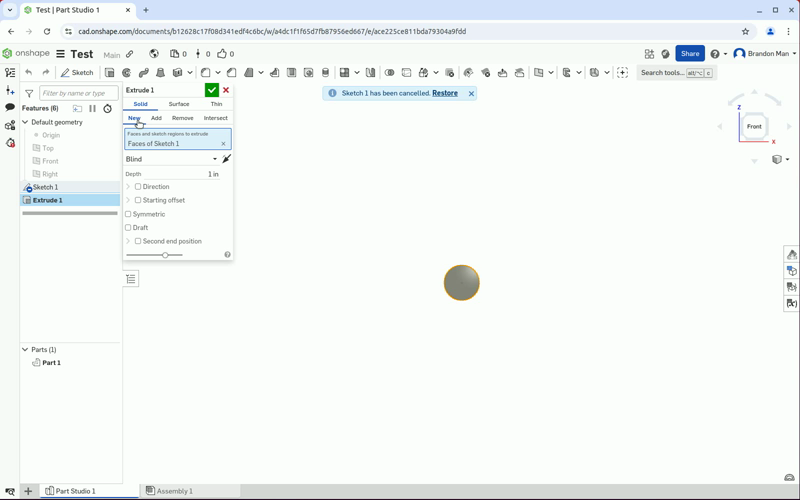
click(137, 120)
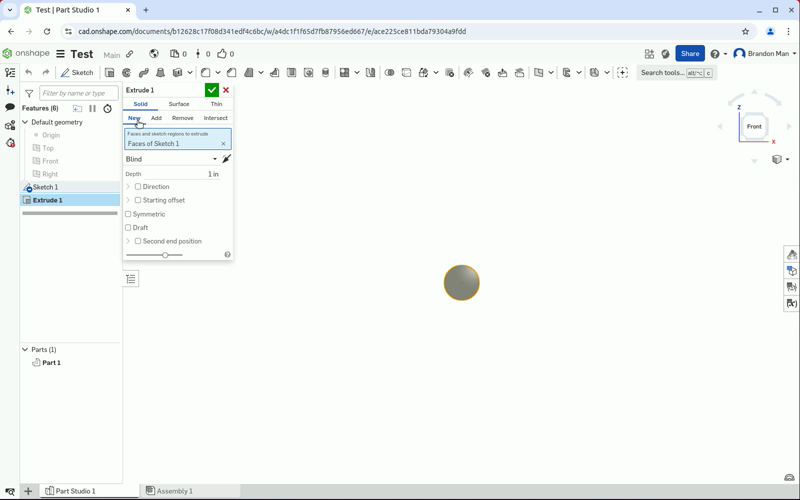
key(tab, 4)
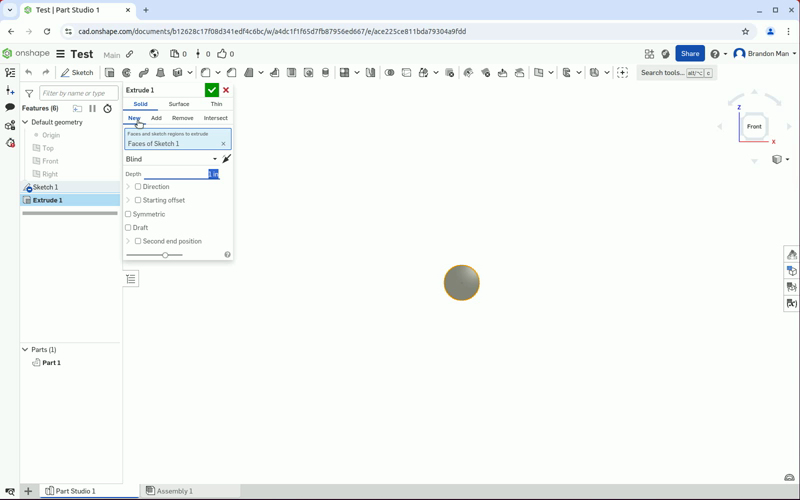
text(-23.108)
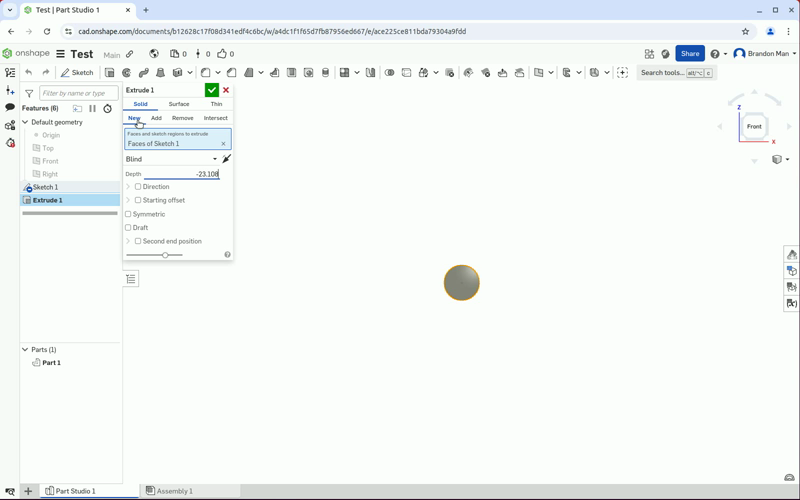
key(enter)
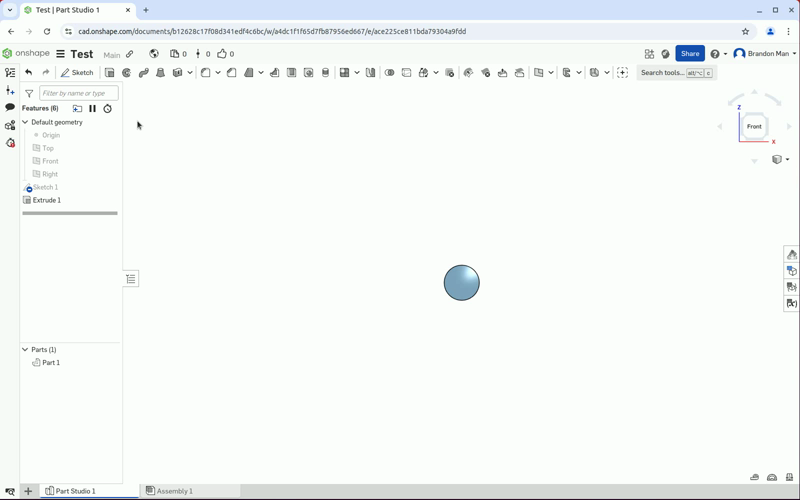
key(shift+h)
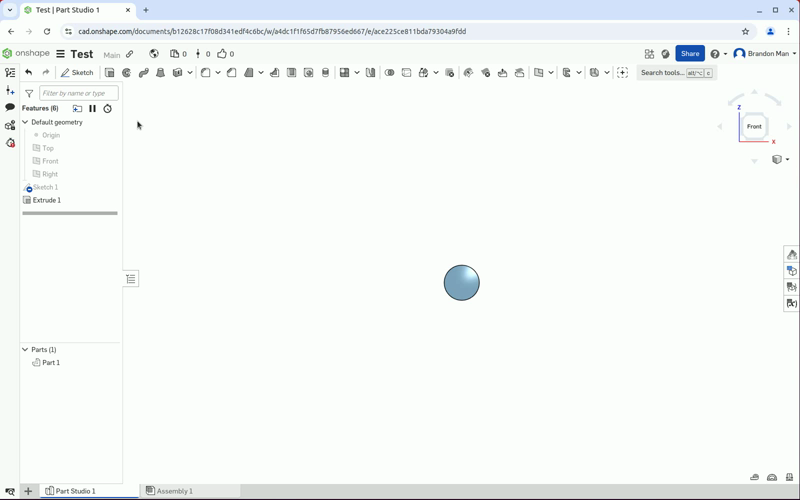
key(shift+h)
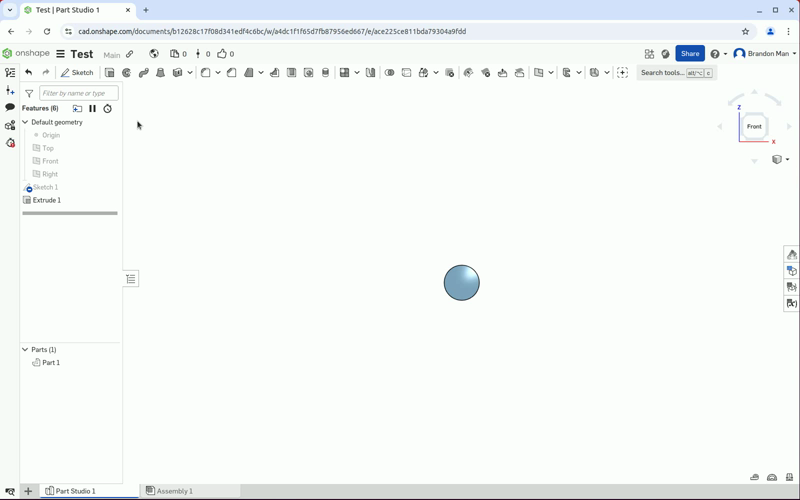
mouse_move(73, 189)
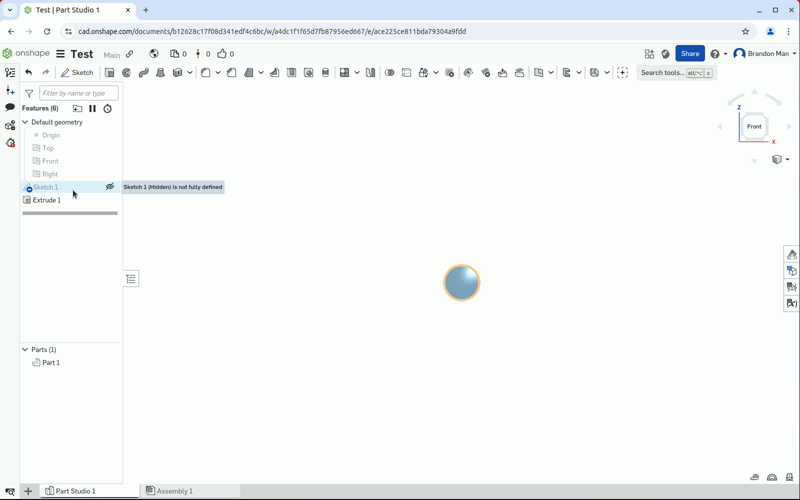
click(73, 189)
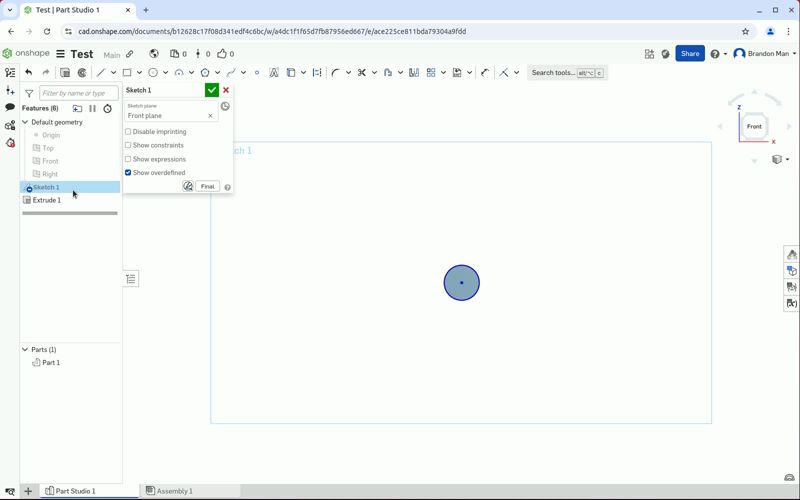
mouse_move(229, 92)
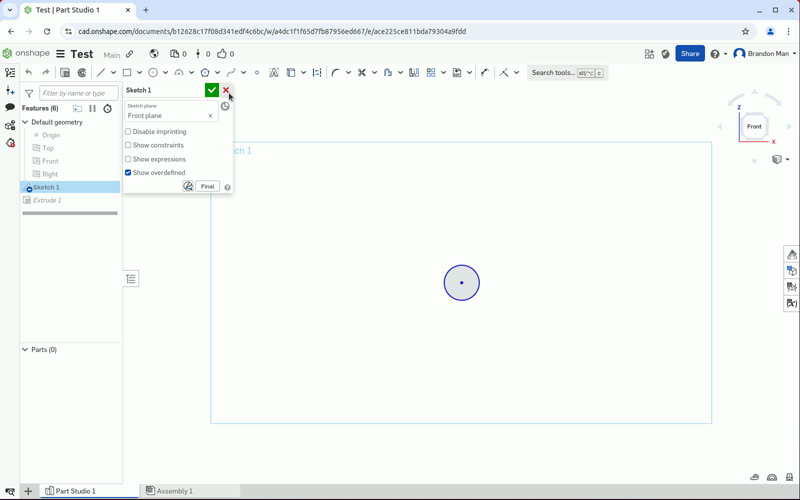
click(229, 92)
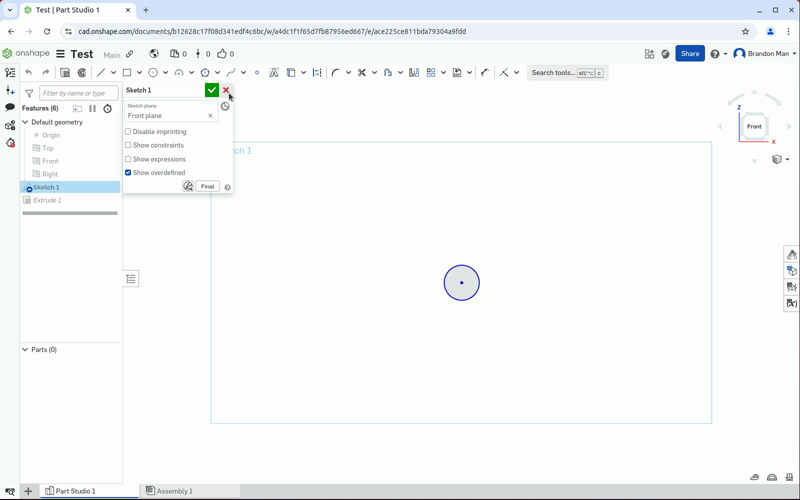
key(shift+s)
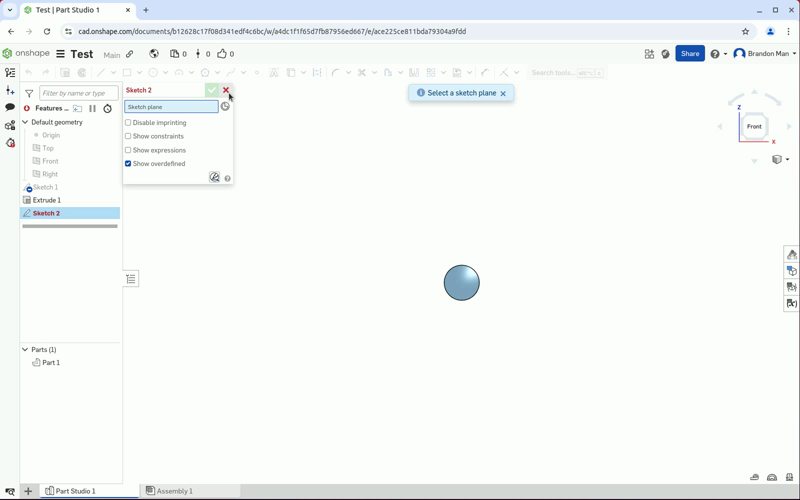
mouse_move(73, 163)
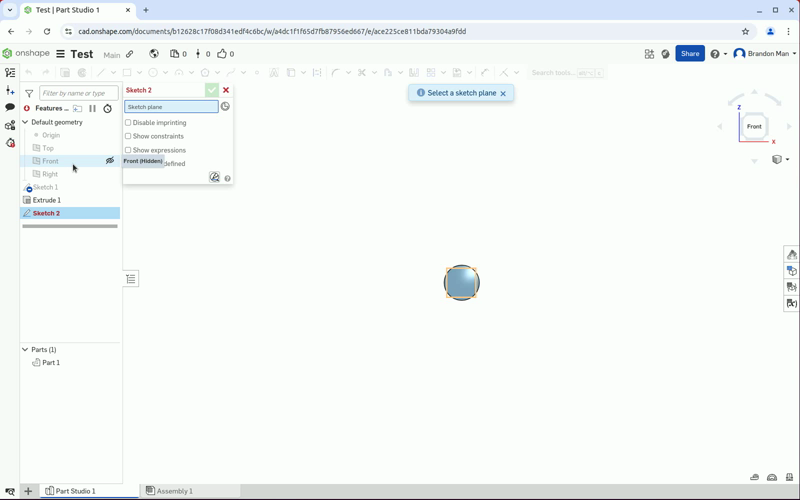
click(73, 163)
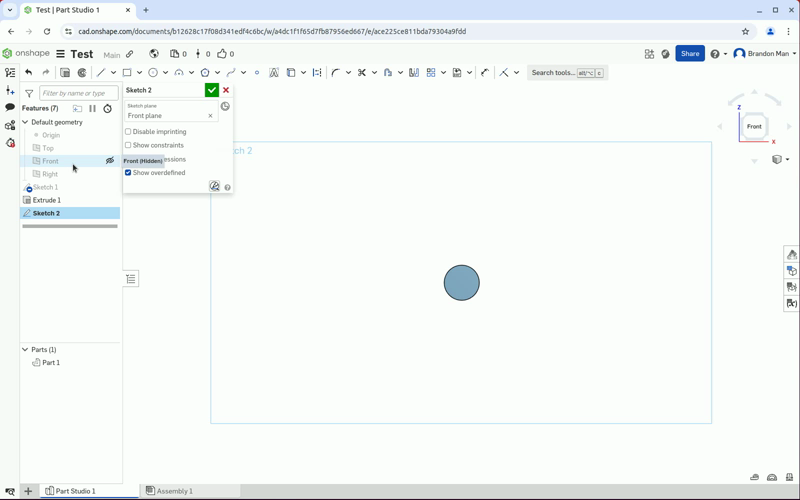
mouse_move(73, 352)
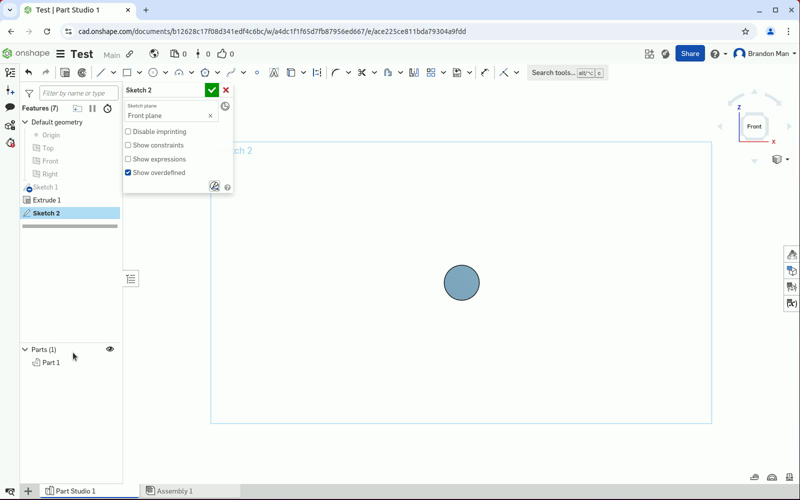
key(y)
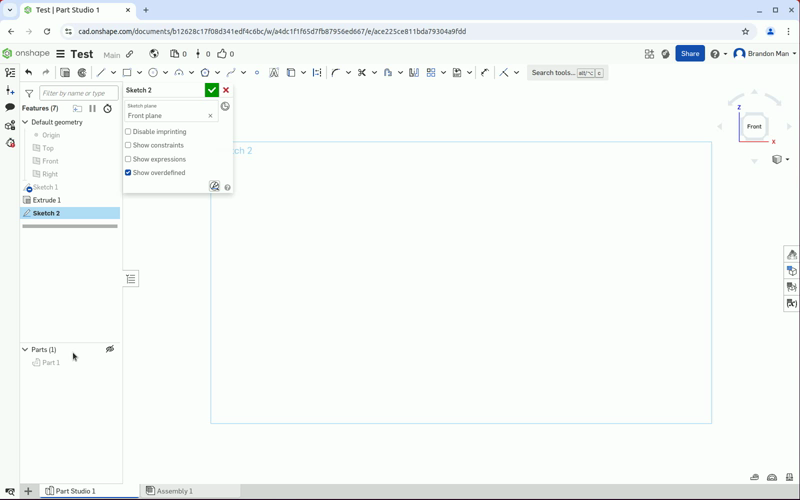
key(c)
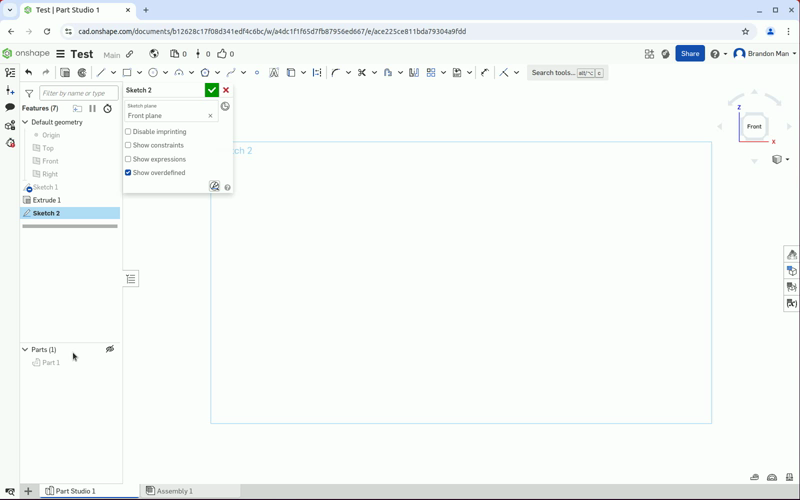
key_down(shift)
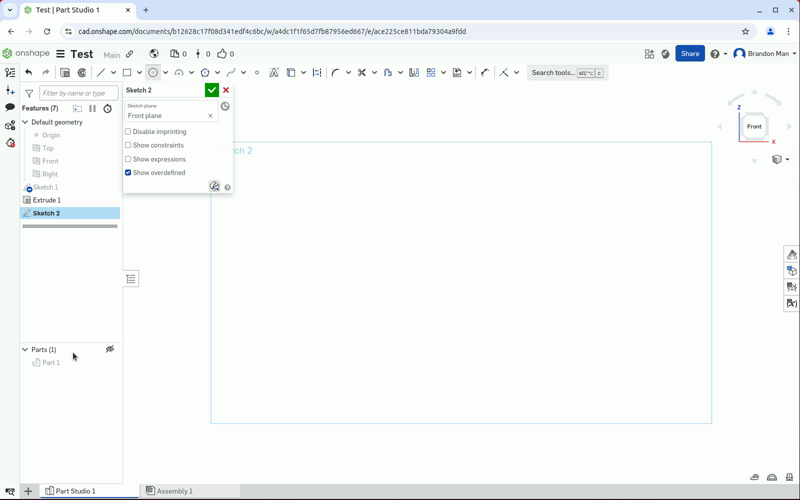
mouse_move(460, 282)
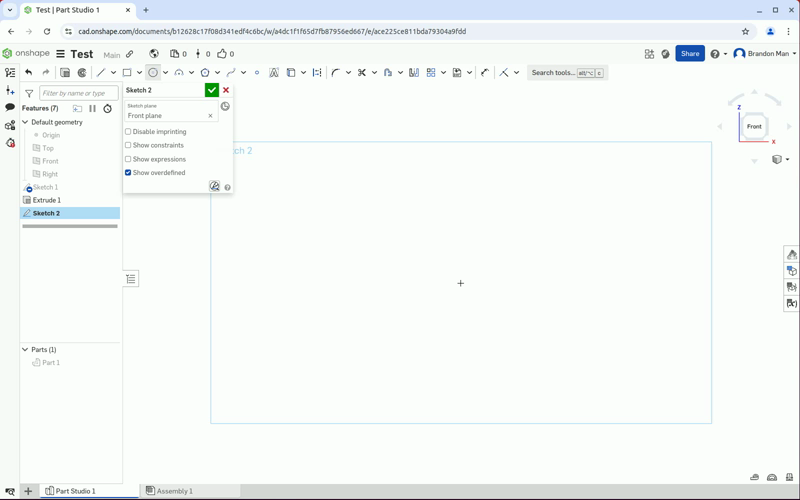
click(460, 282)
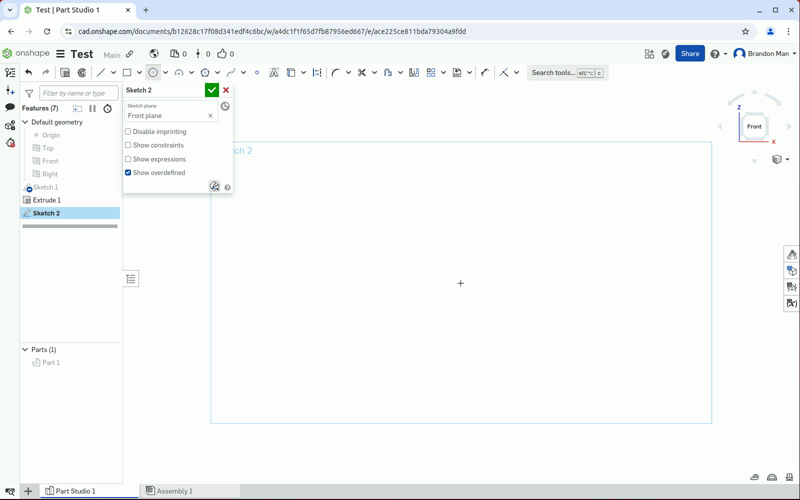
key_up(shift)
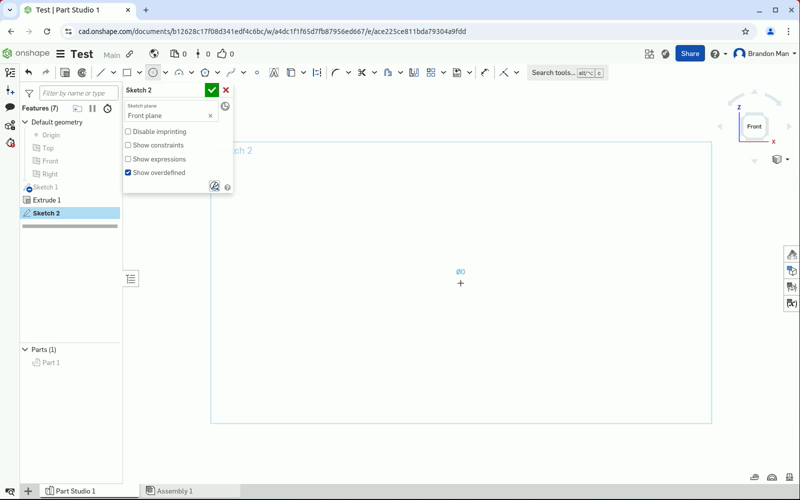
mouse_move(461, 282)
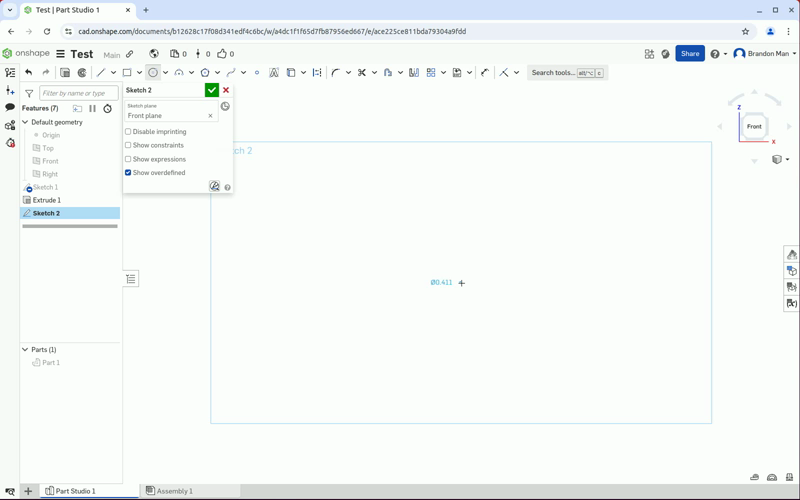
scroll(6)
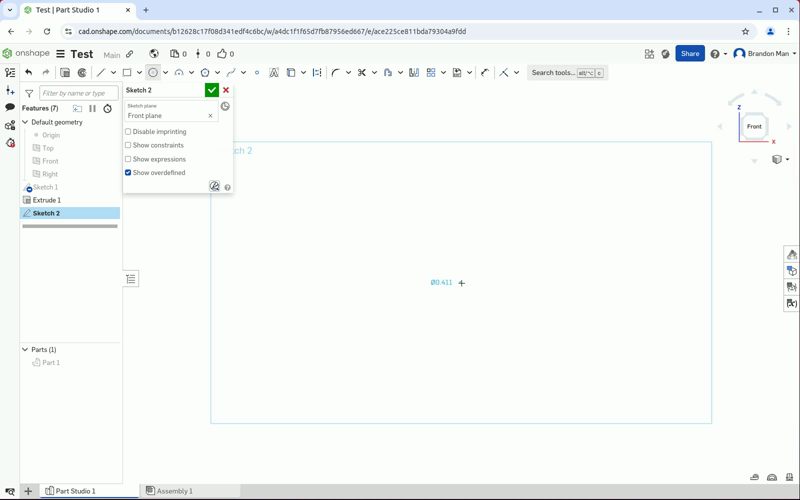
scroll(6)
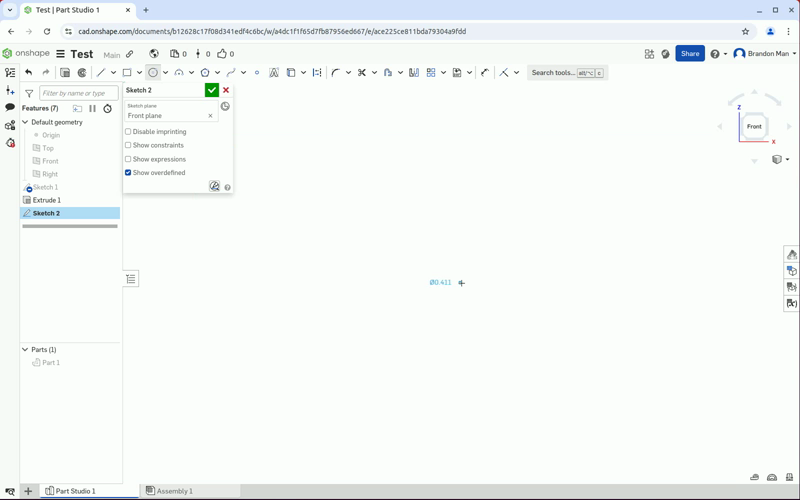
scroll(6)
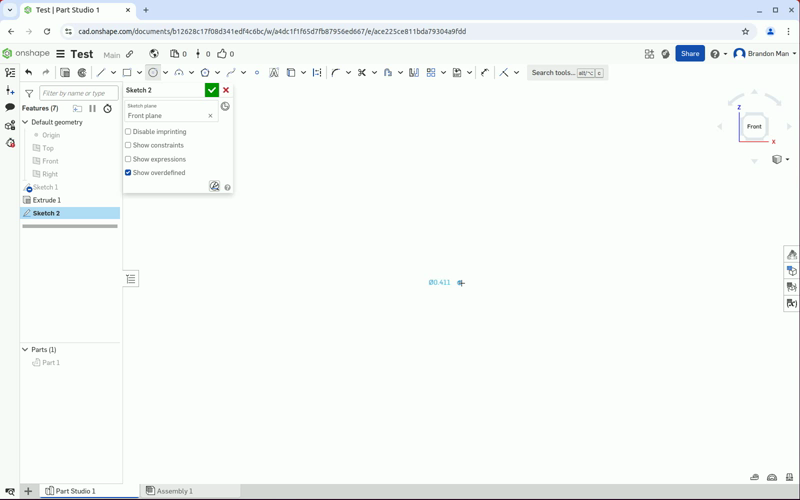
scroll(6)
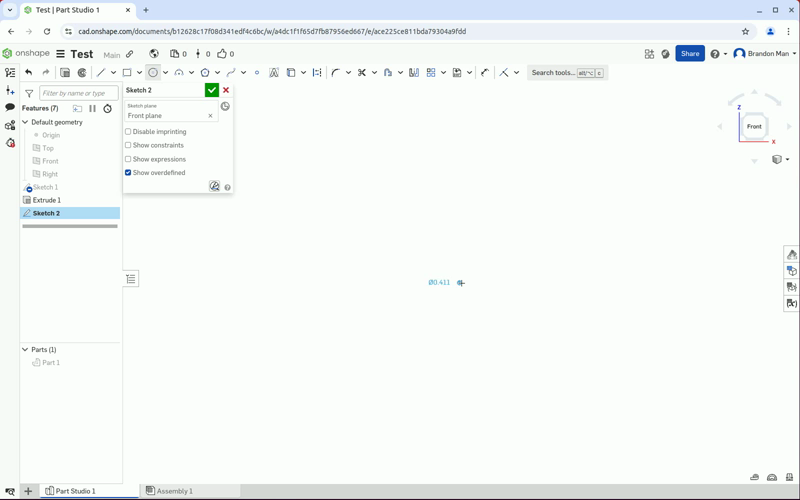
scroll(6)
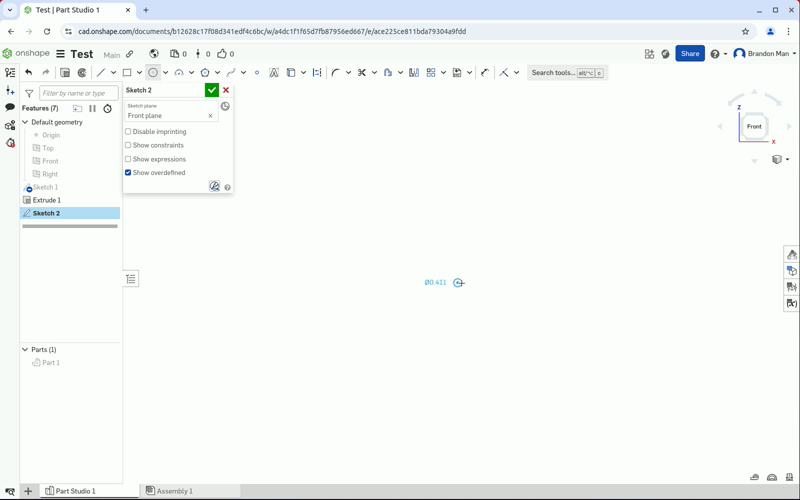
scroll(6)
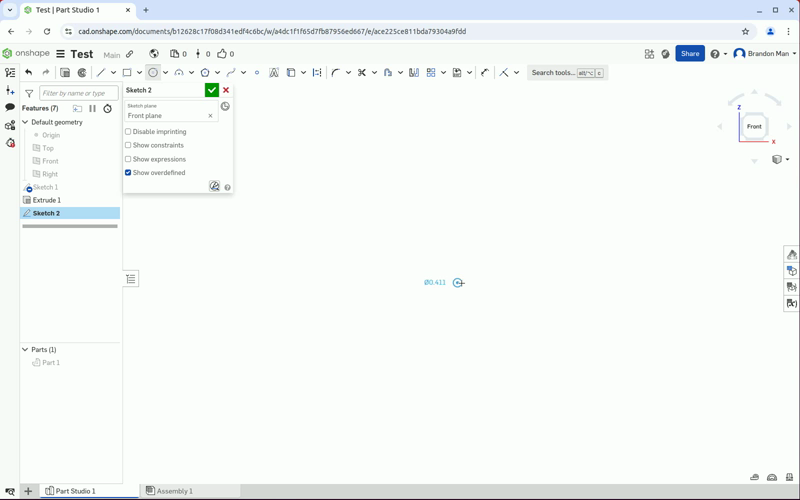
scroll(6)
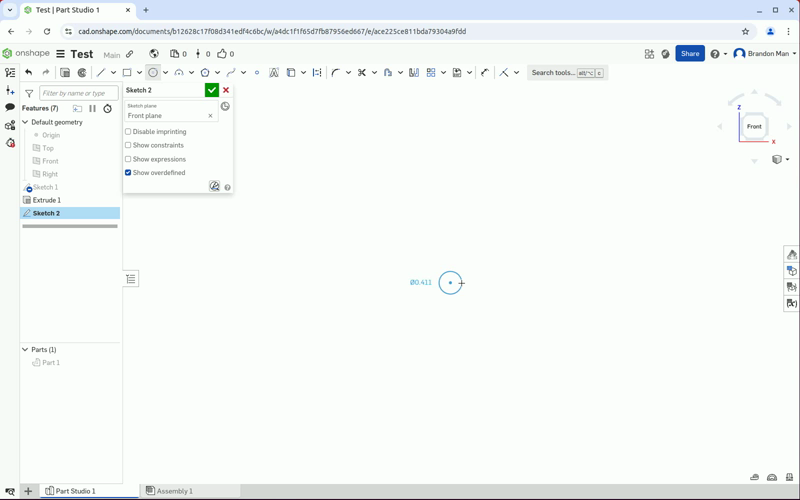
click(461, 282)
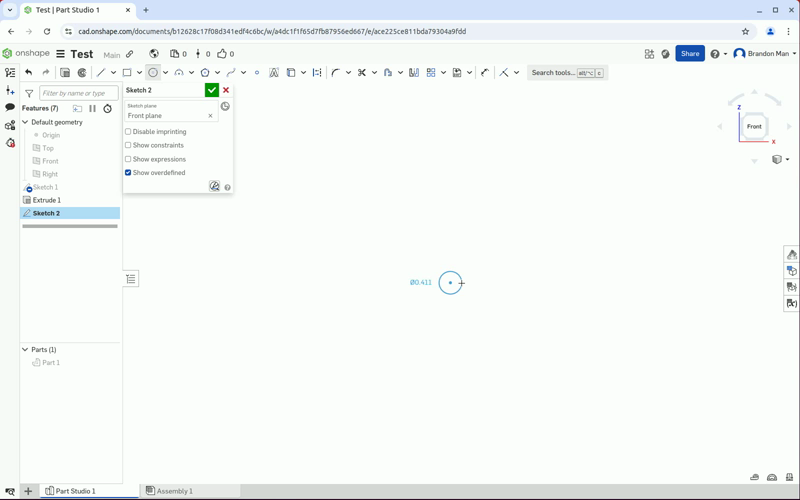
scroll(-6)
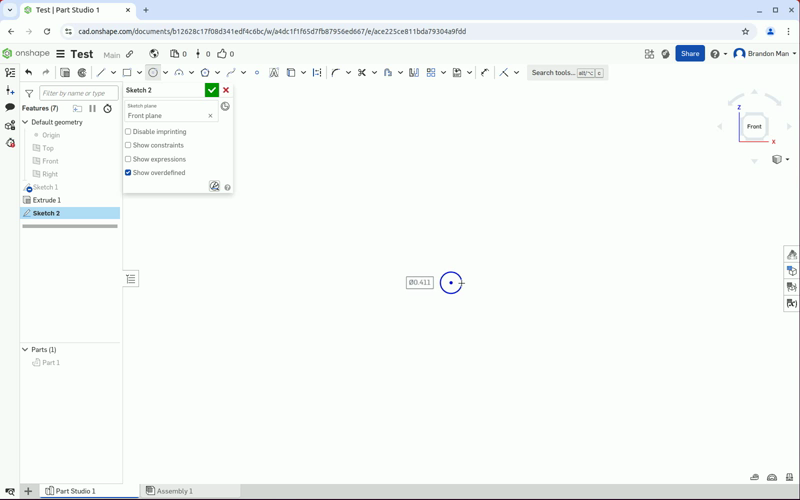
scroll(-6)
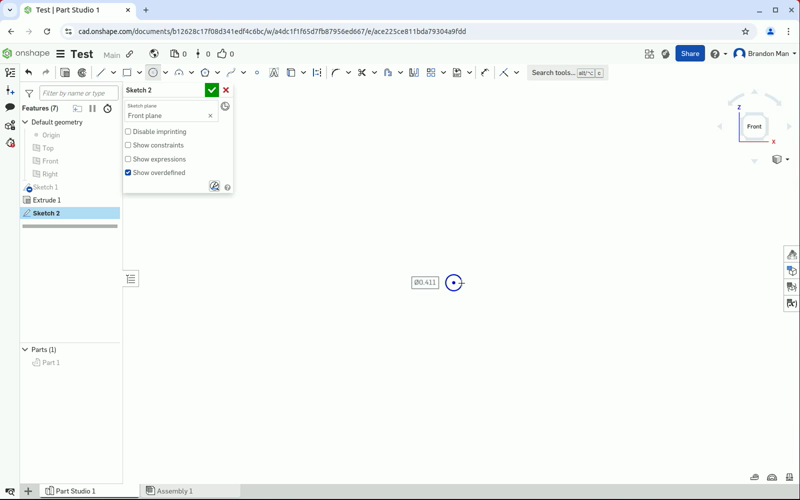
scroll(-6)
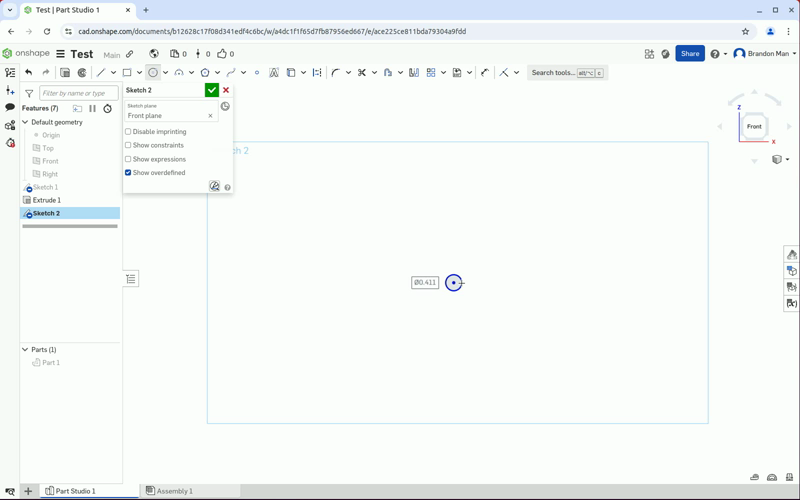
scroll(-6)
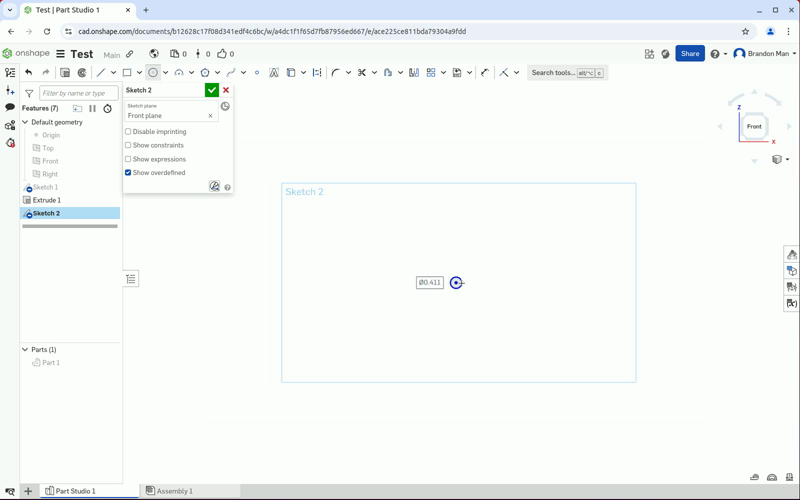
scroll(-6)
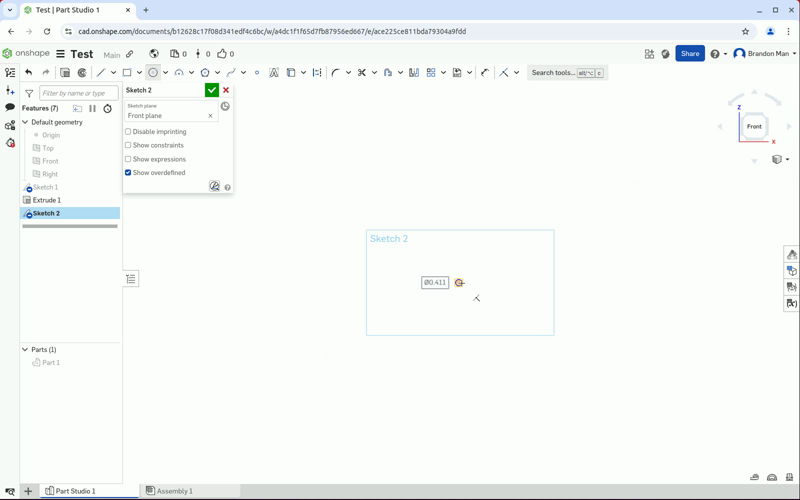
scroll(-6)
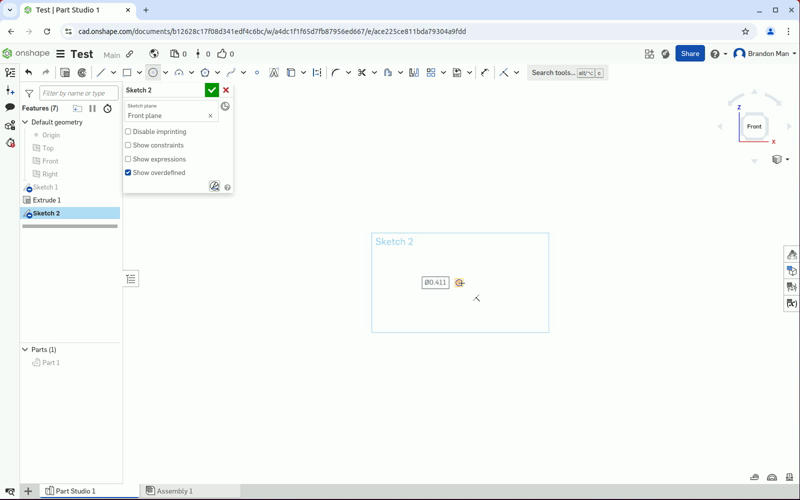
scroll(-6)
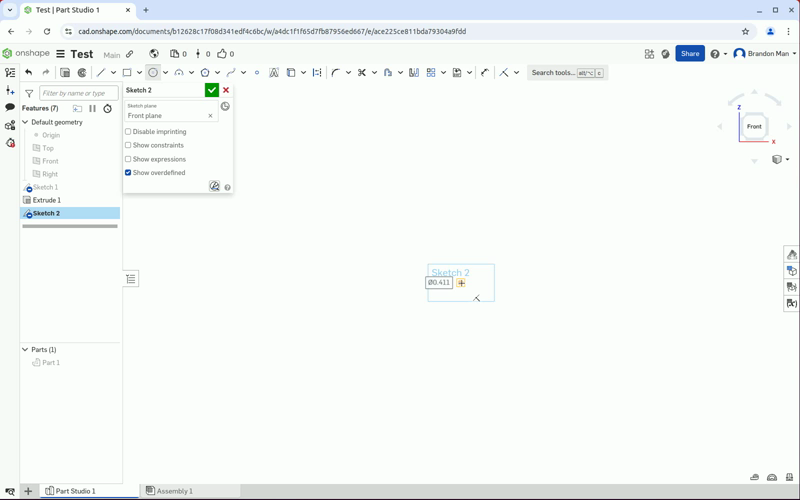
key(esc)
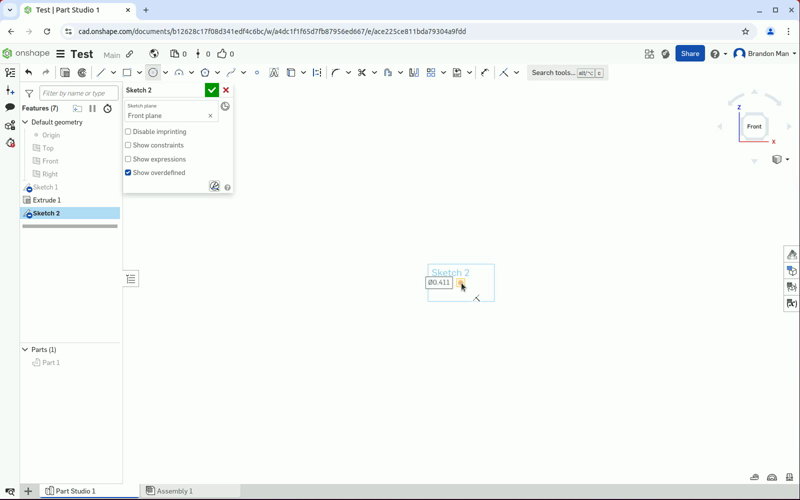
mouse_move(461, 282)
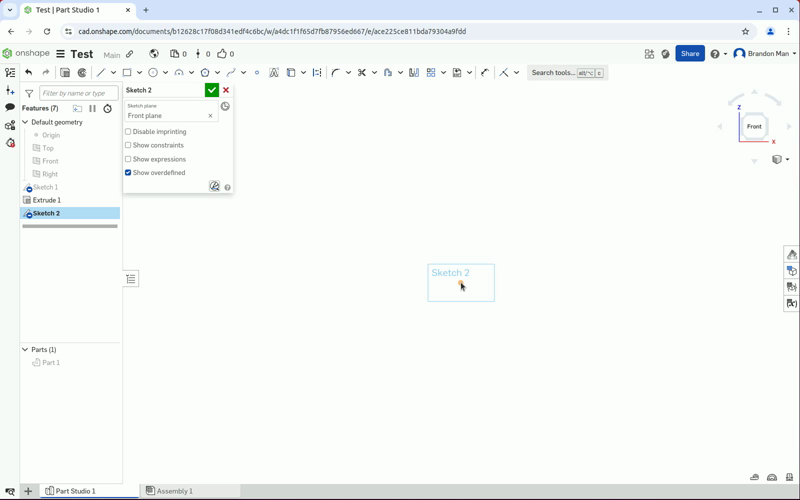
scroll(6)
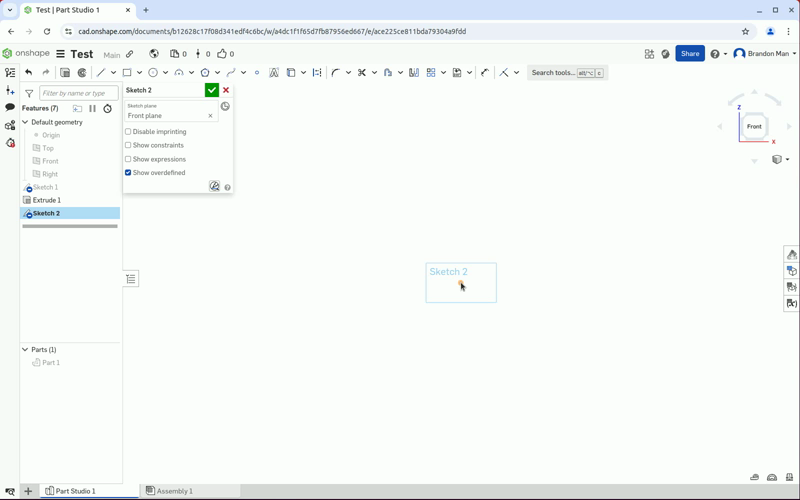
scroll(6)
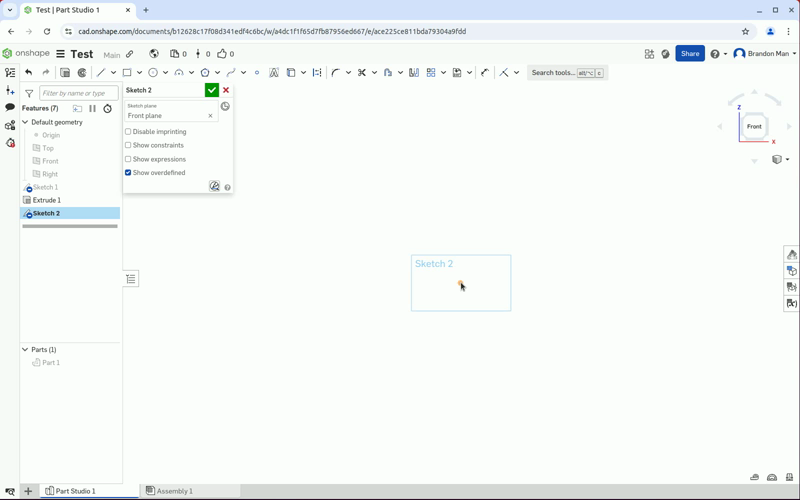
scroll(6)
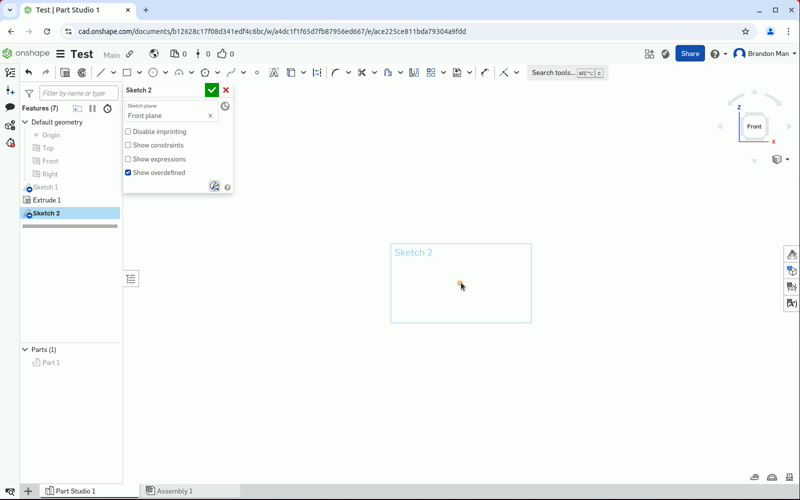
scroll(6)
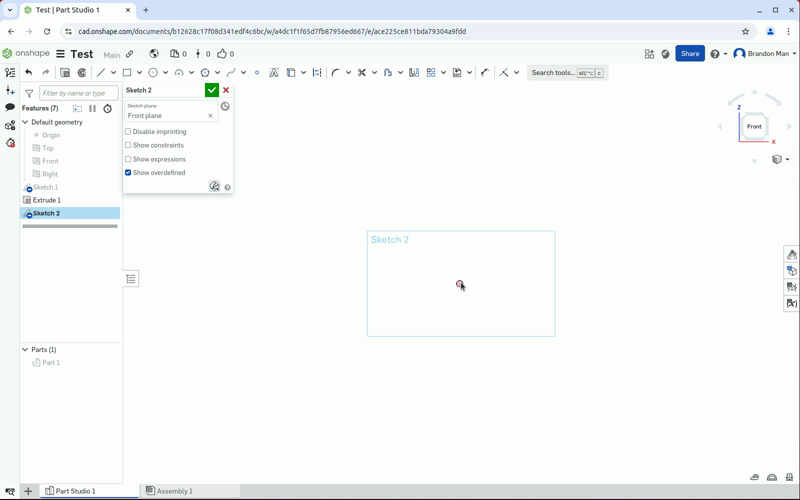
scroll(6)
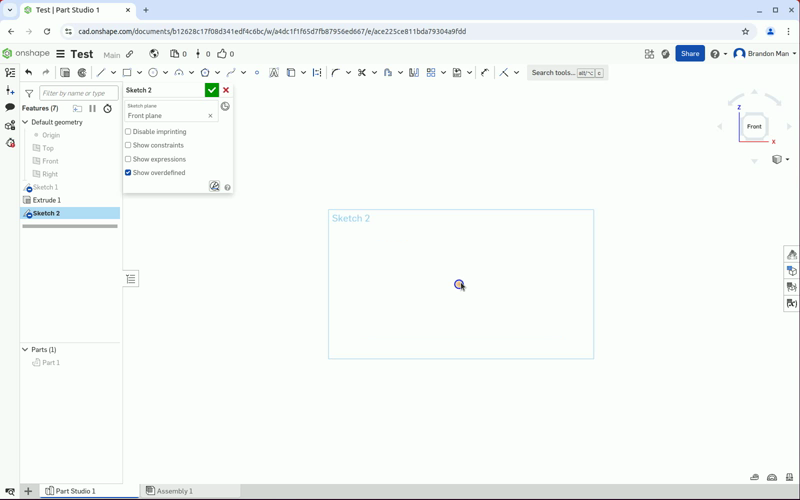
scroll(6)
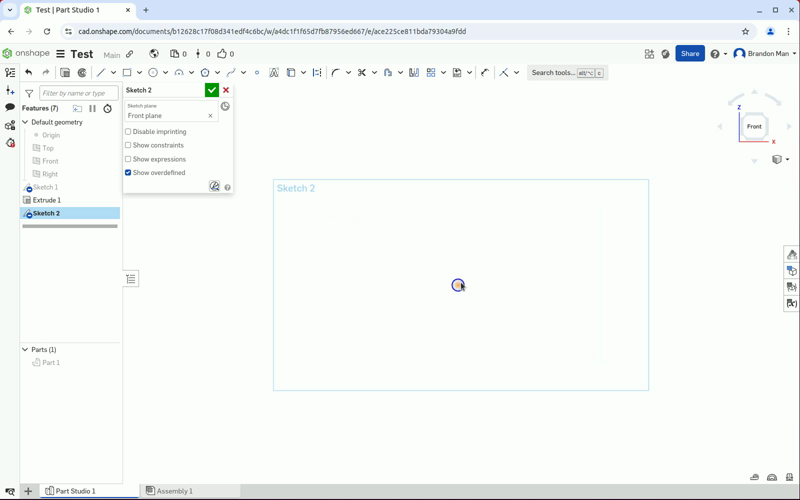
scroll(6)
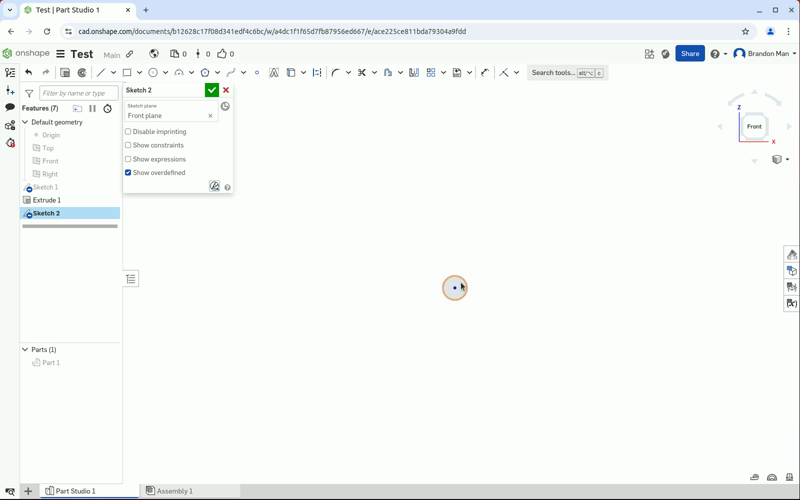
click(461, 282)
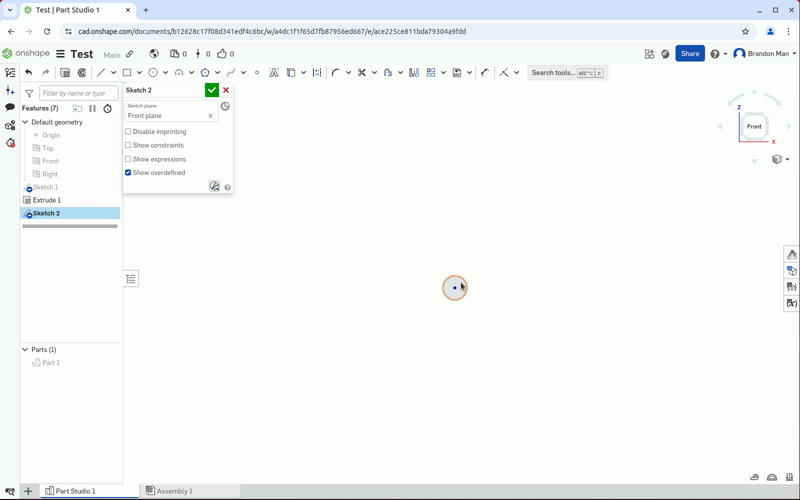
scroll(-6)
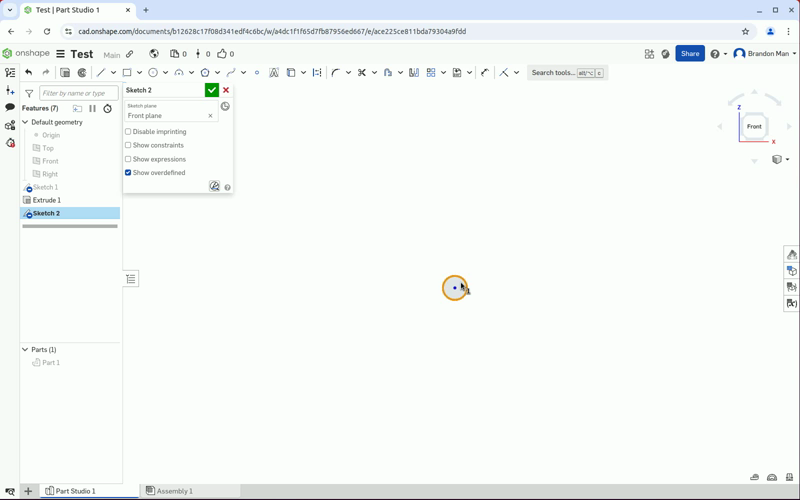
scroll(-6)
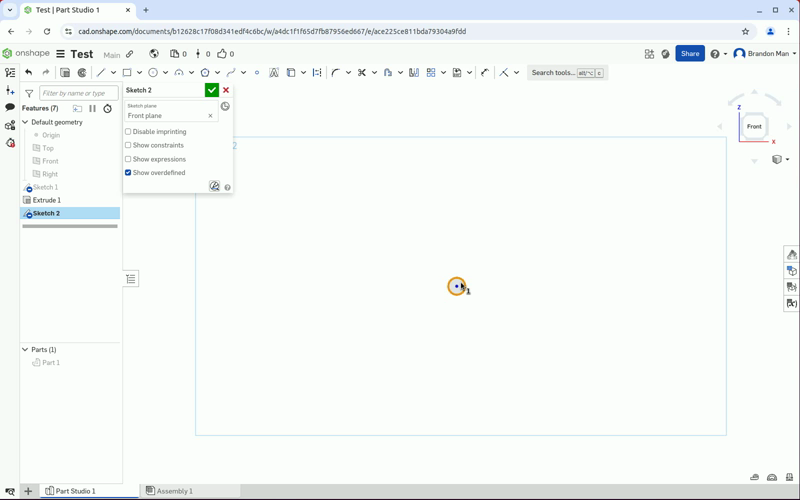
scroll(-6)
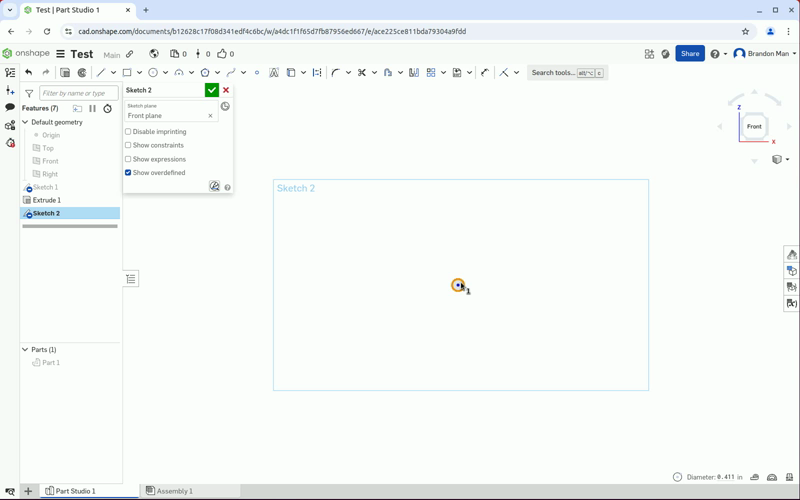
scroll(-6)
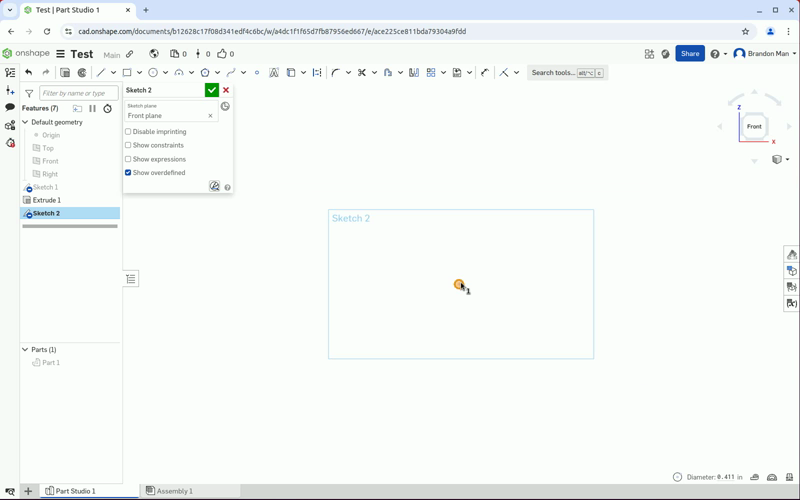
scroll(-6)
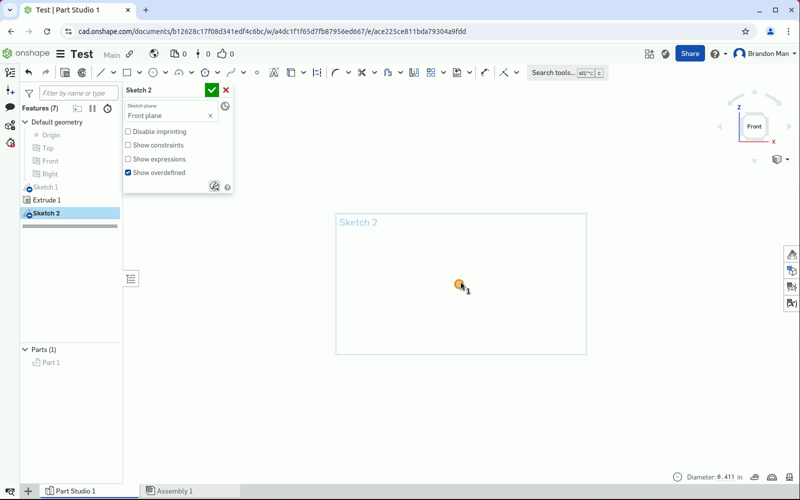
scroll(-6)
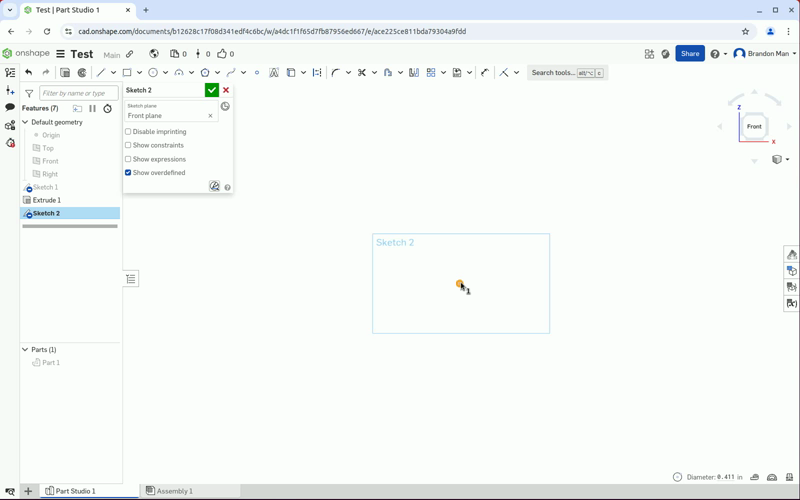
scroll(-6)
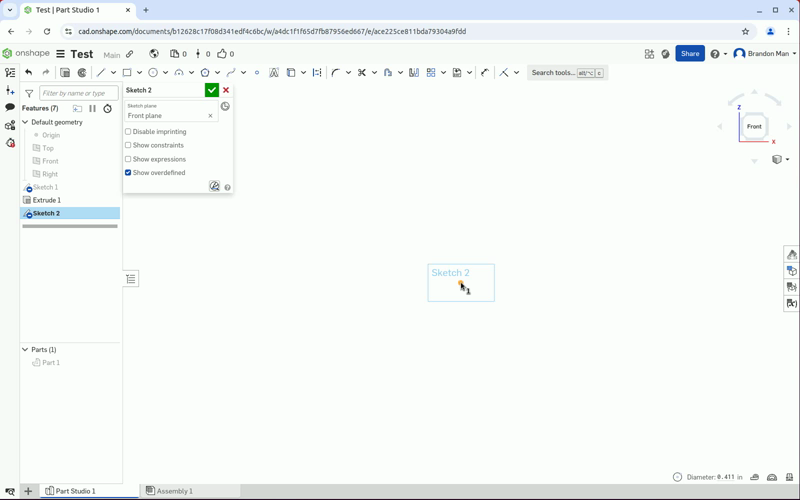
mouse_move(73, 352)
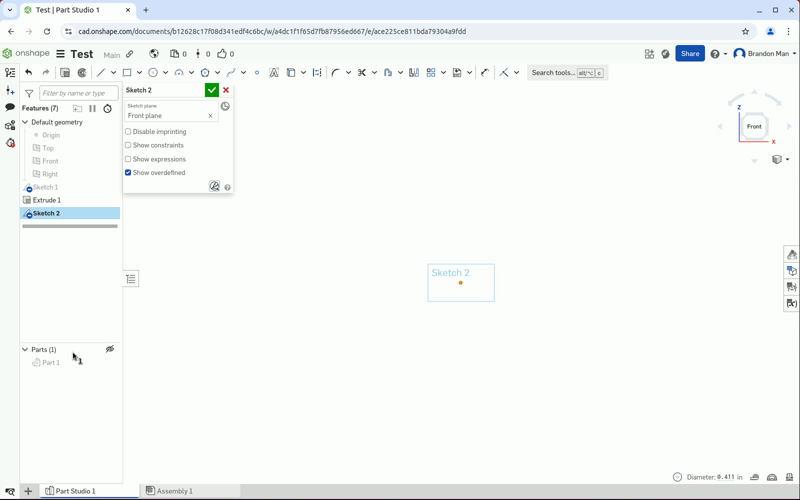
key(shift+y)
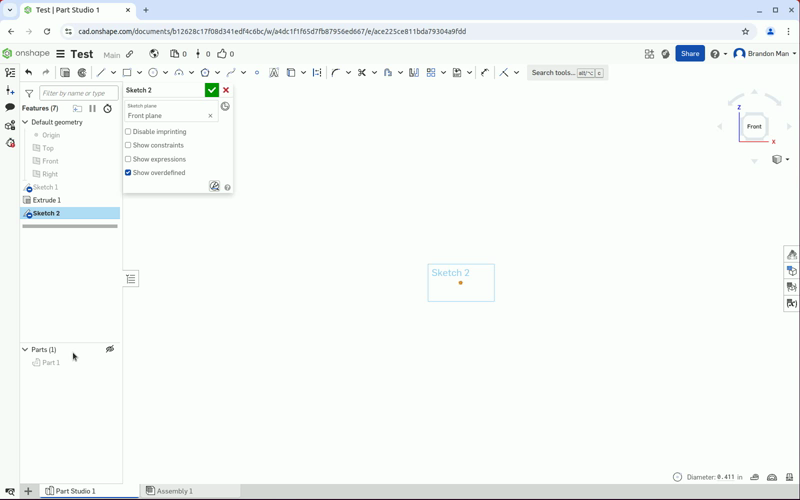
key(shift+e)
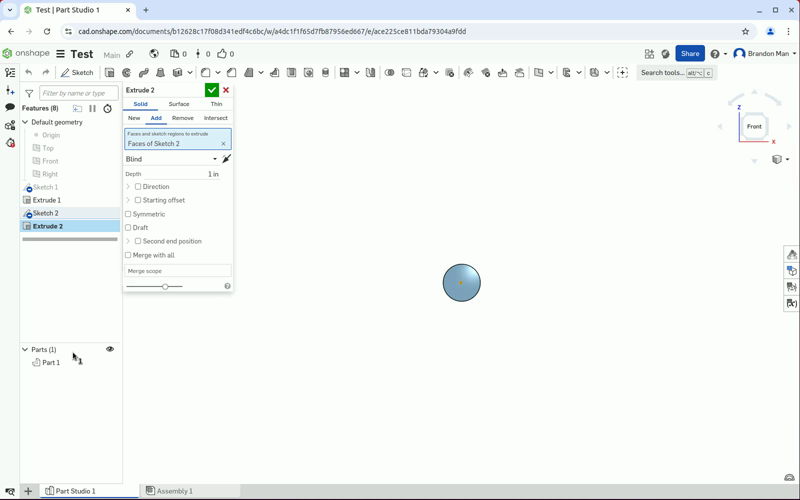
mouse_move(143, 106)
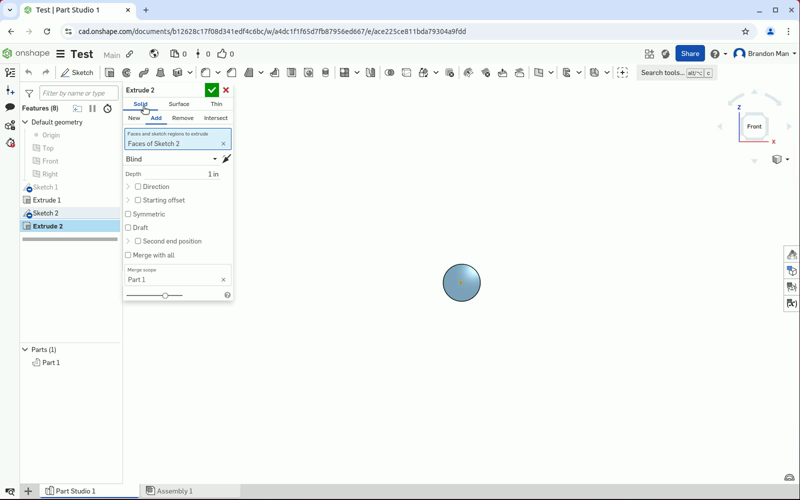
click(143, 106)
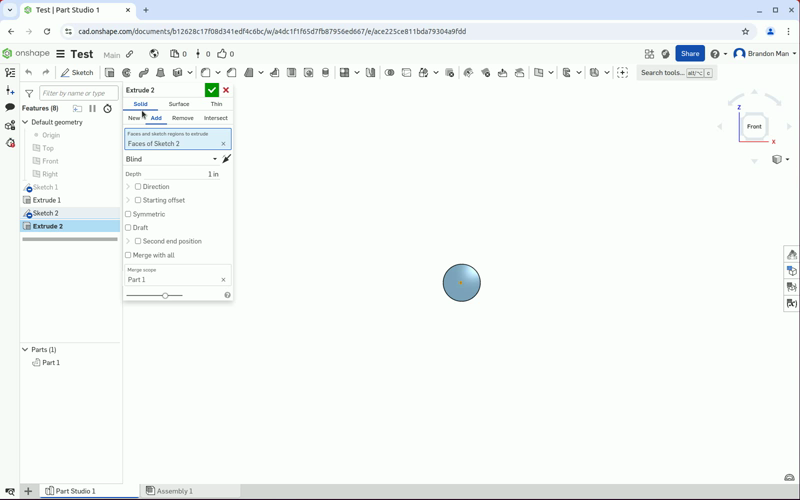
mouse_move(137, 120)
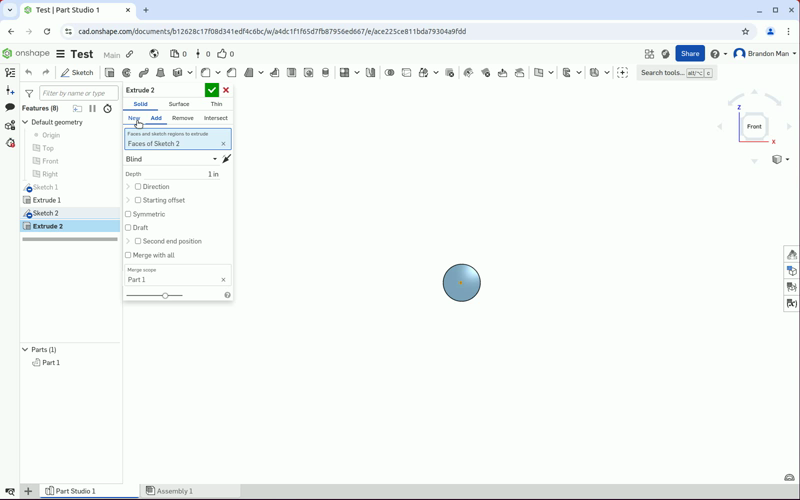
click(137, 120)
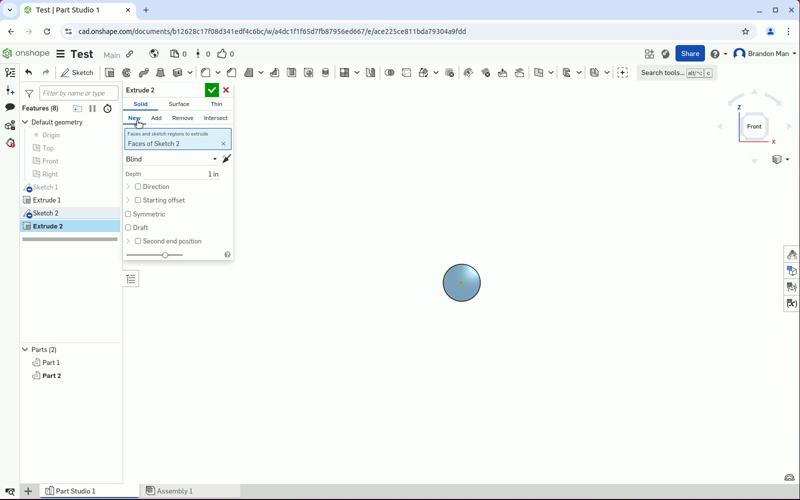
key(tab, 4)
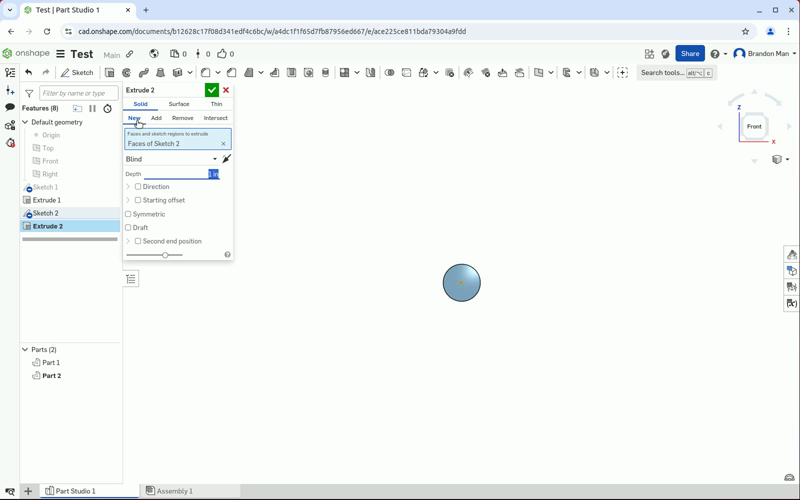
text(-23.108)
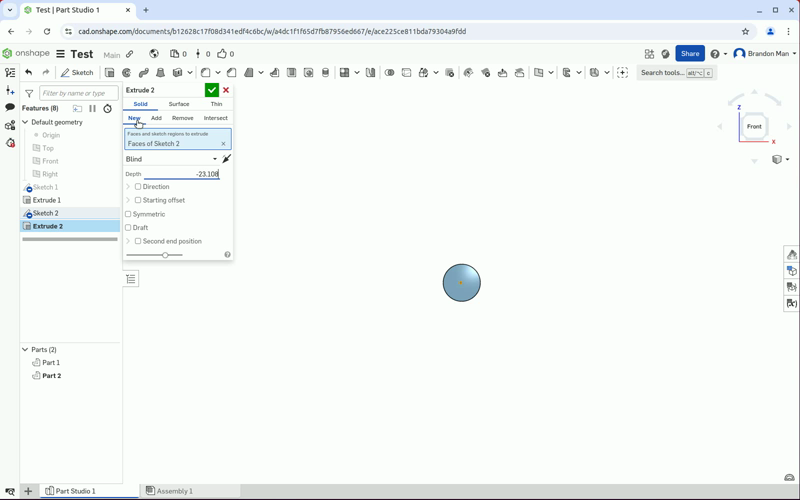
key(enter)
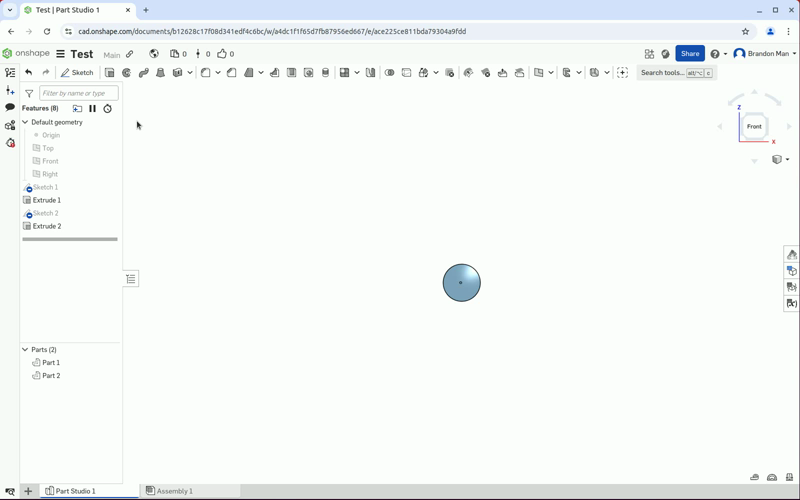
key(shift+h)
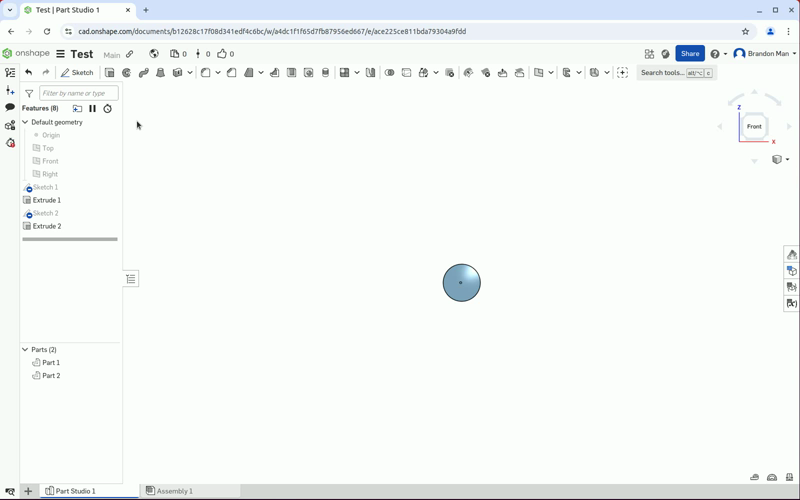
key(shift+h)
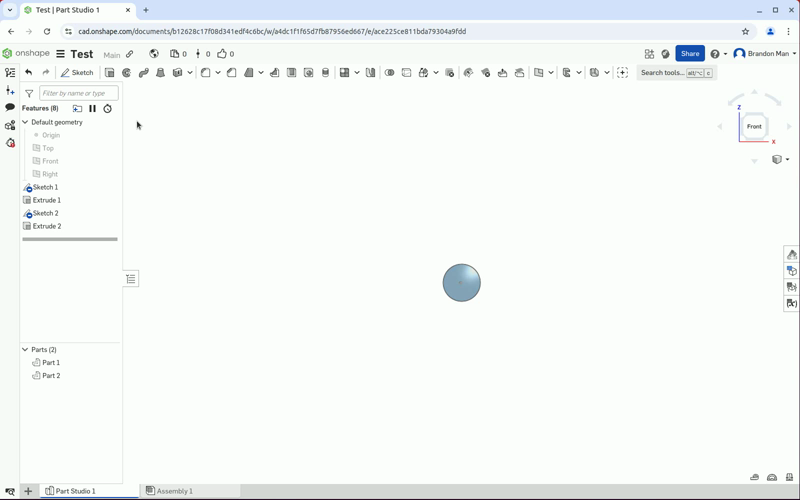
key(shift+7)
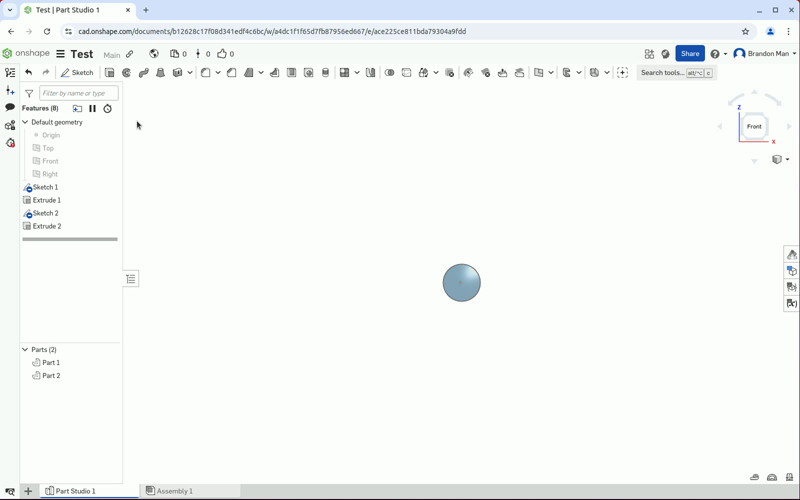
key(left, 2)
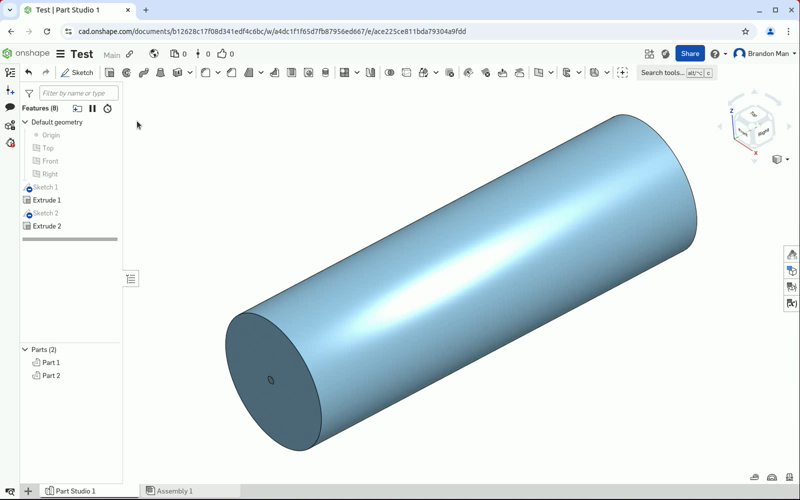
key(down, 2)
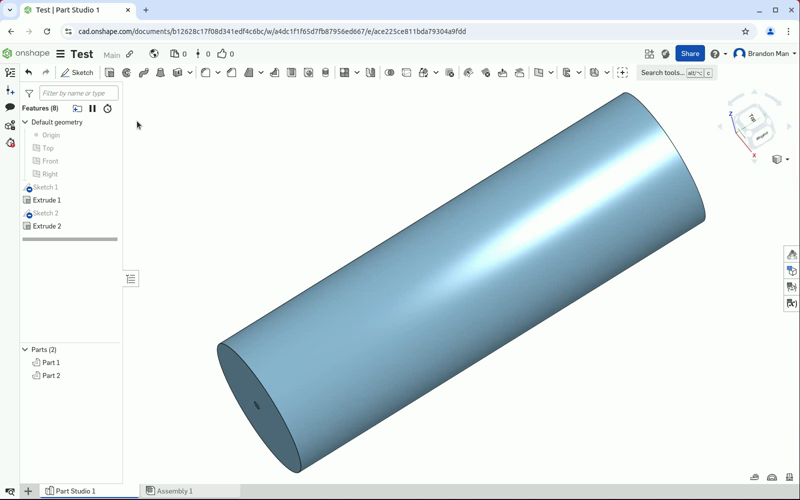
key(up, 2)
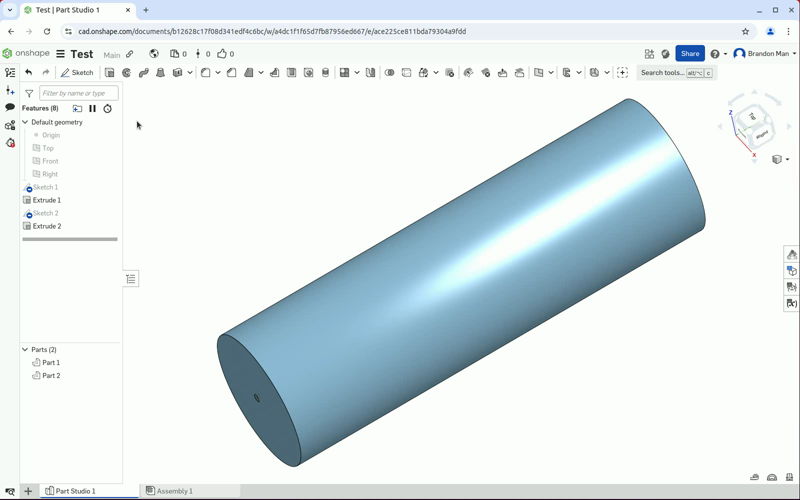
key(right, 2)
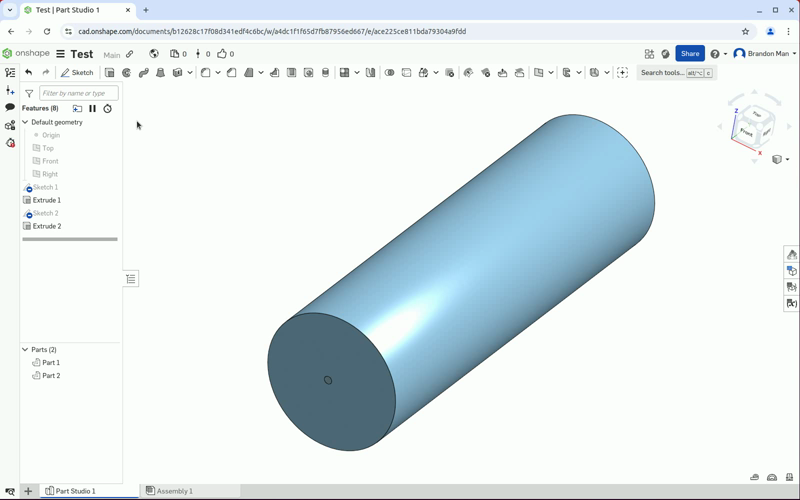
mouse_move(73, 189)
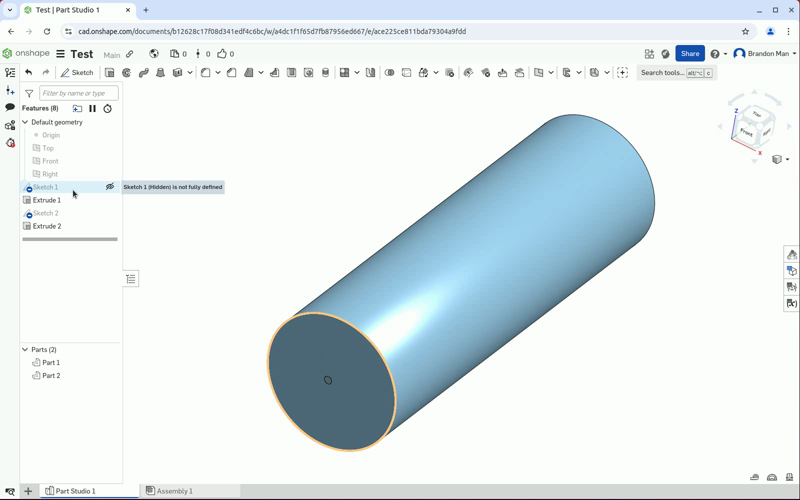
click(73, 189)